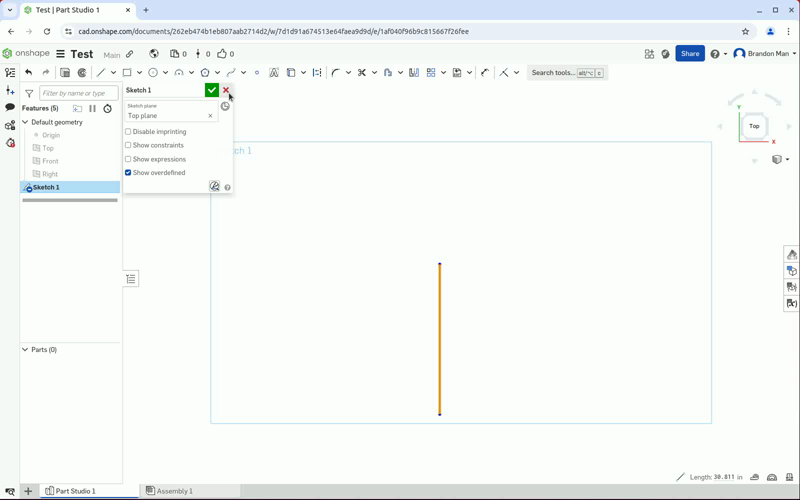
key(shift+h)
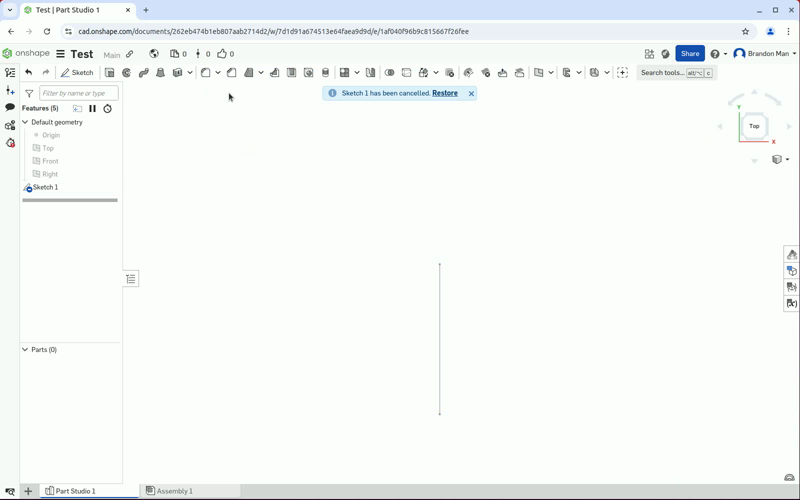
key(shift+s)
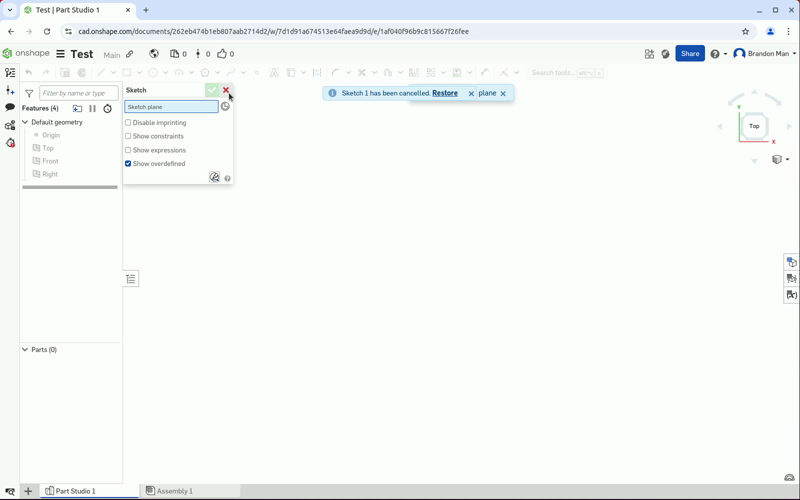
mouse_move(73, 150)
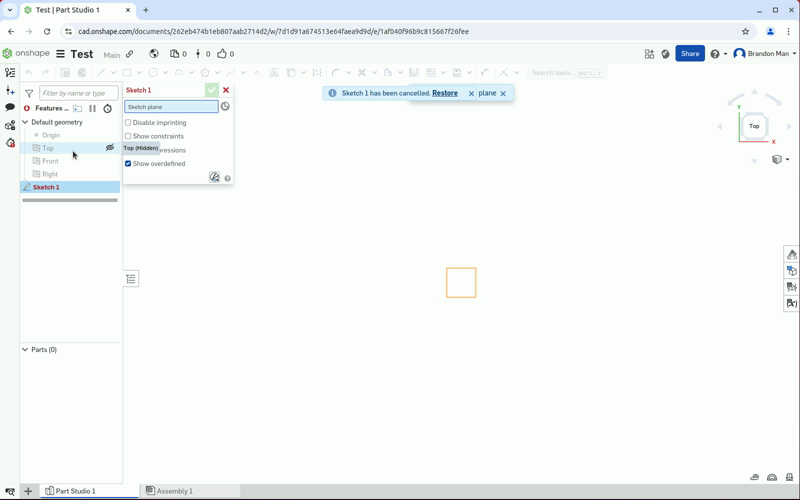
click(73, 150)
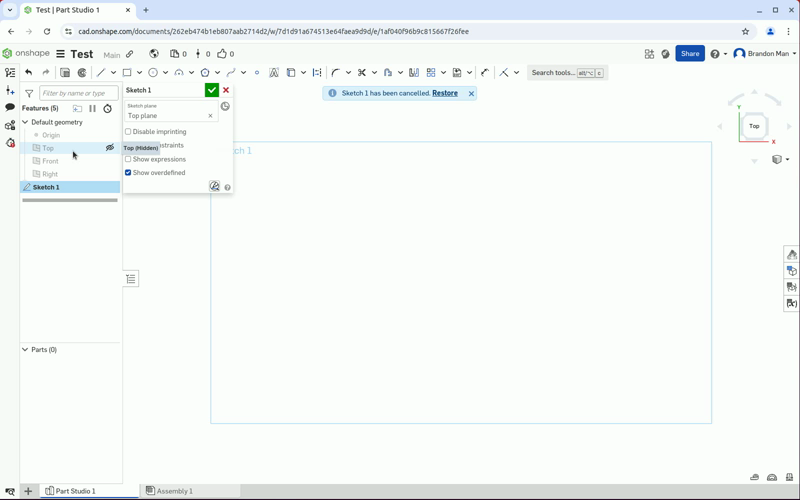
mouse_move(73, 352)
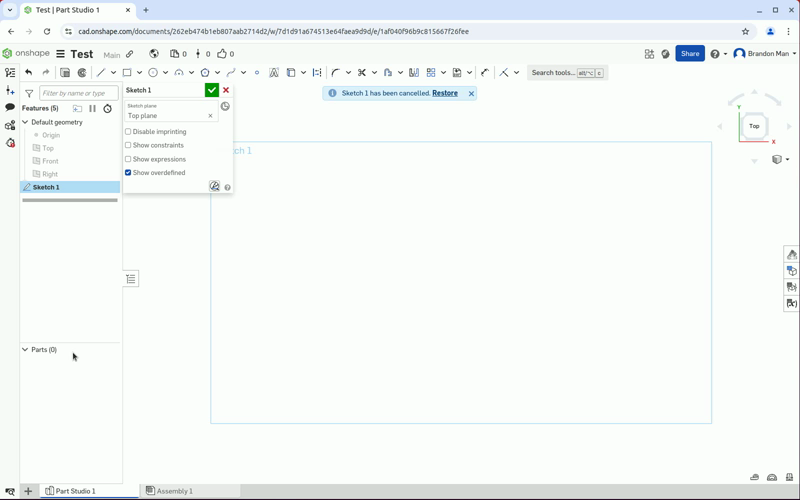
key(y)
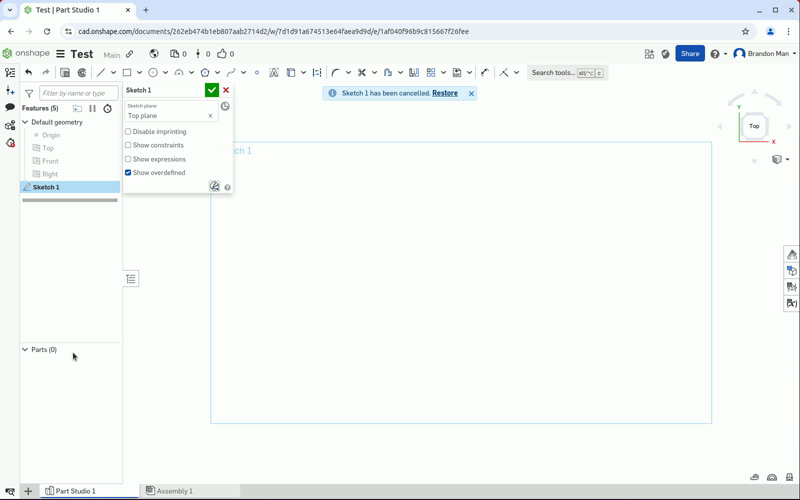
key(c)
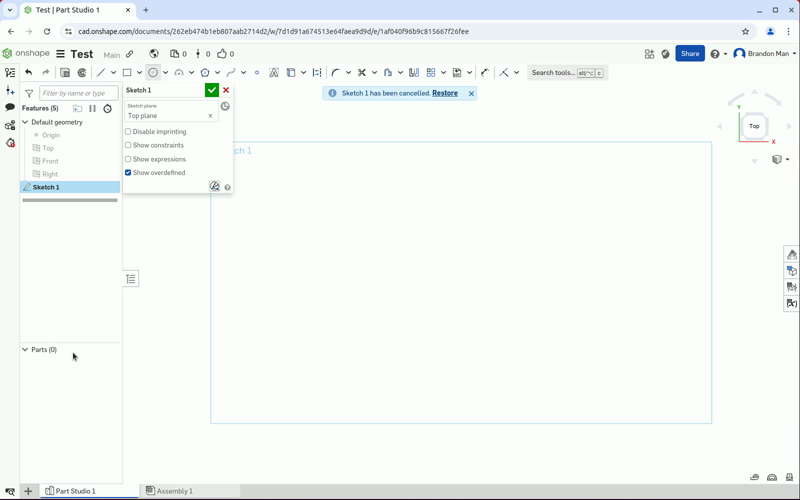
key_down(shift)
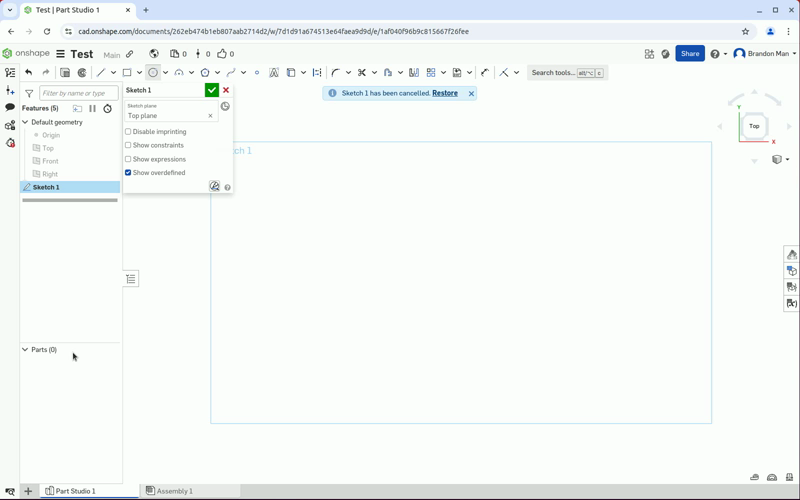
mouse_move(460, 282)
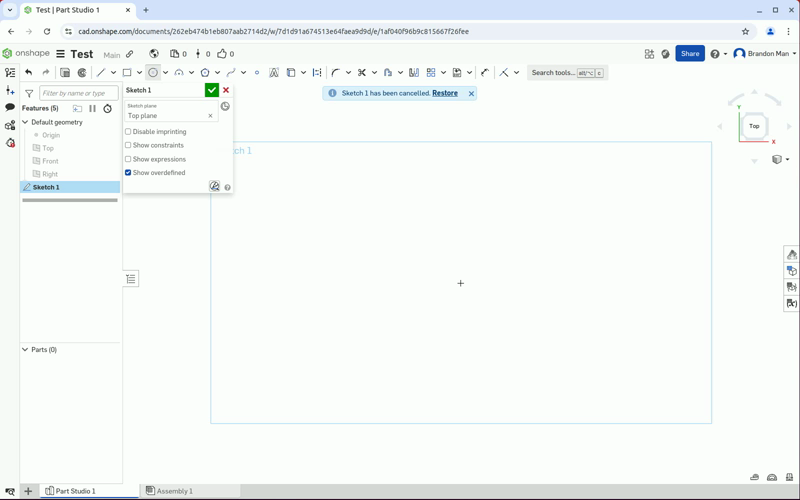
click(460, 282)
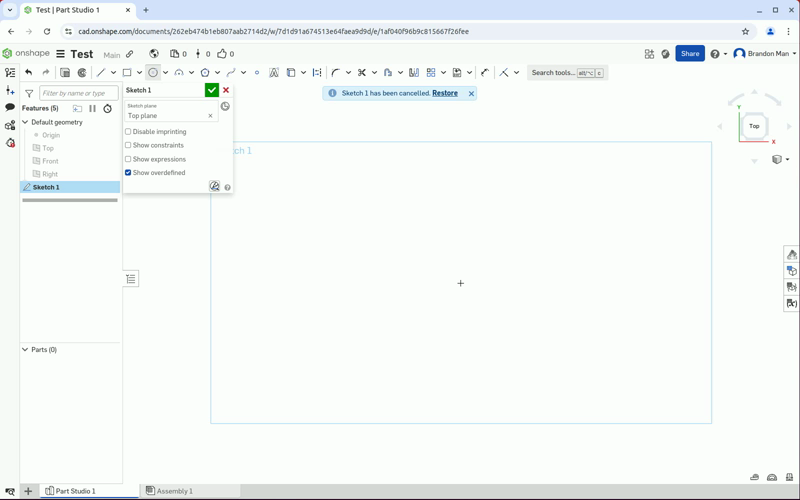
key_up(shift)
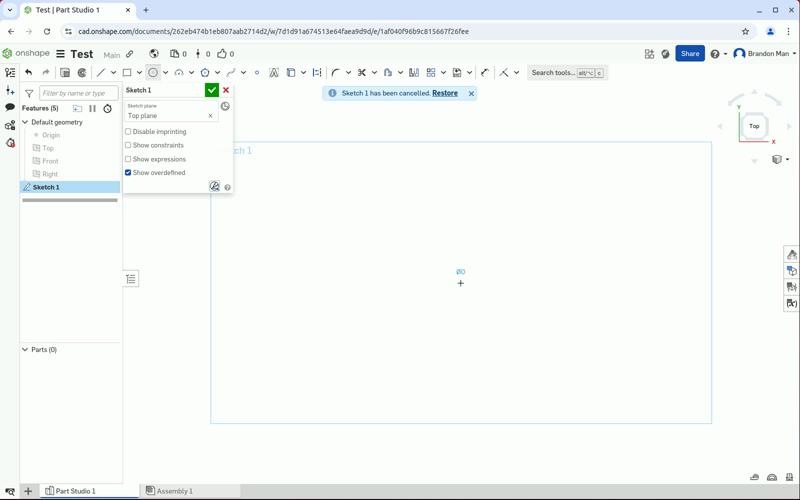
mouse_move(490, 282)
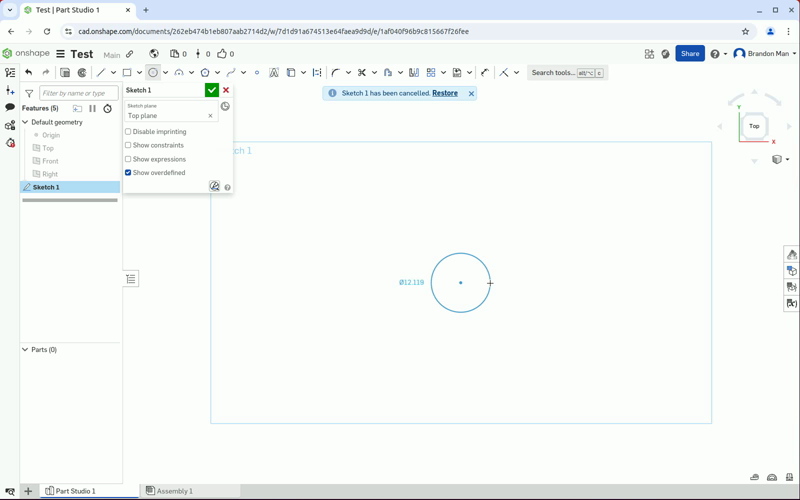
click(490, 282)
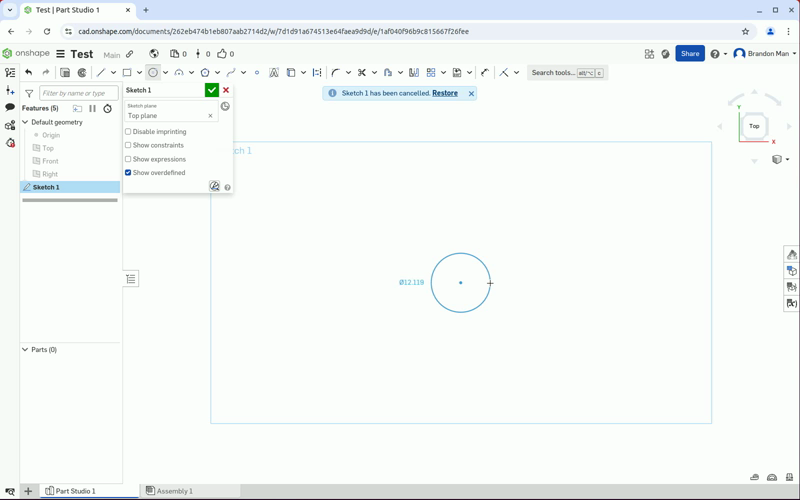
key(esc)
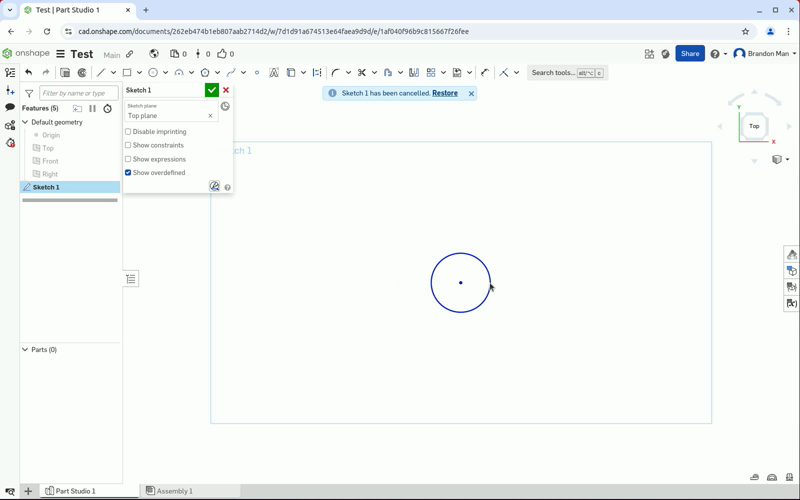
key(c)
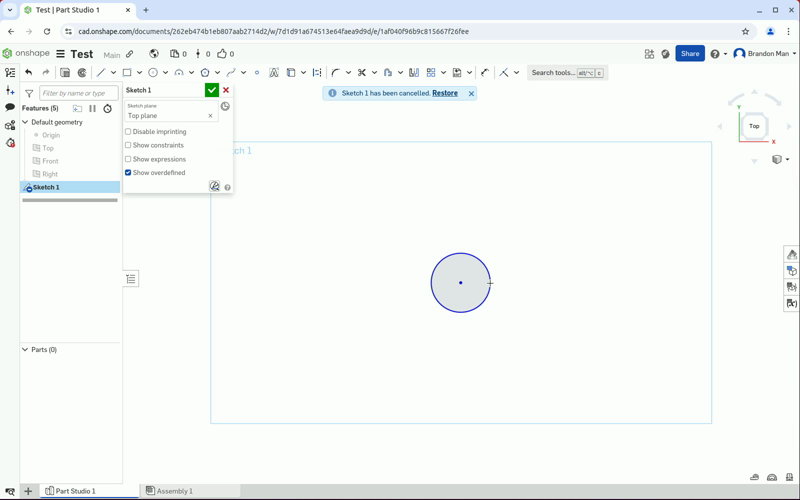
key_down(shift)
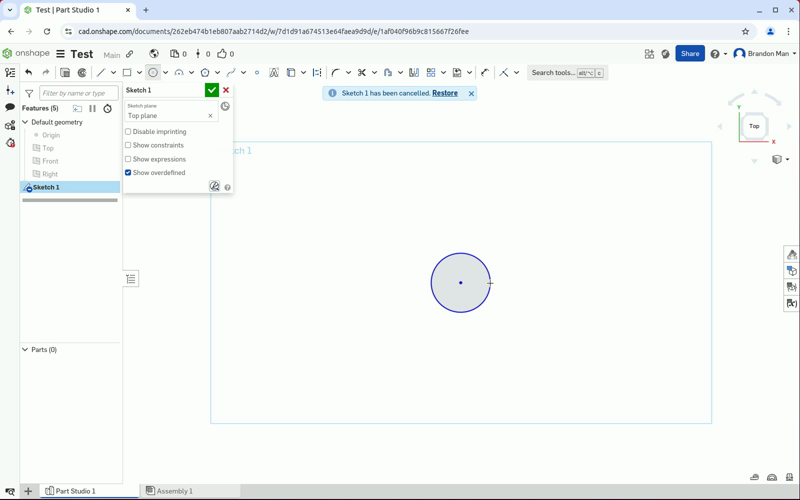
mouse_move(460, 282)
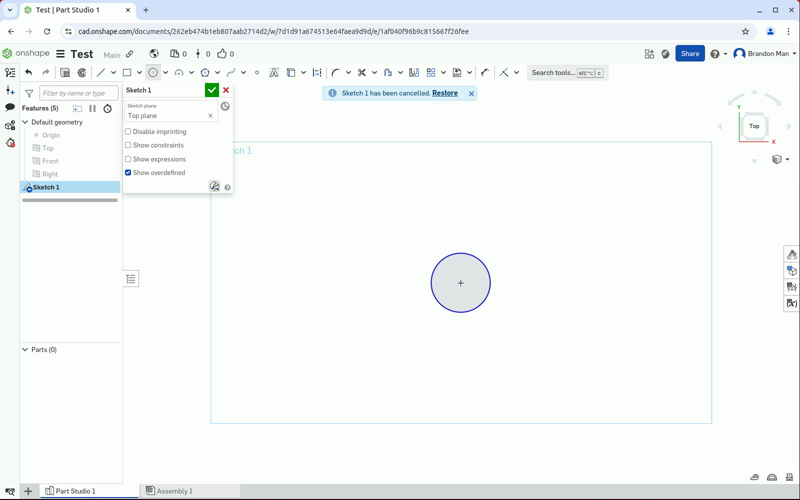
click(460, 282)
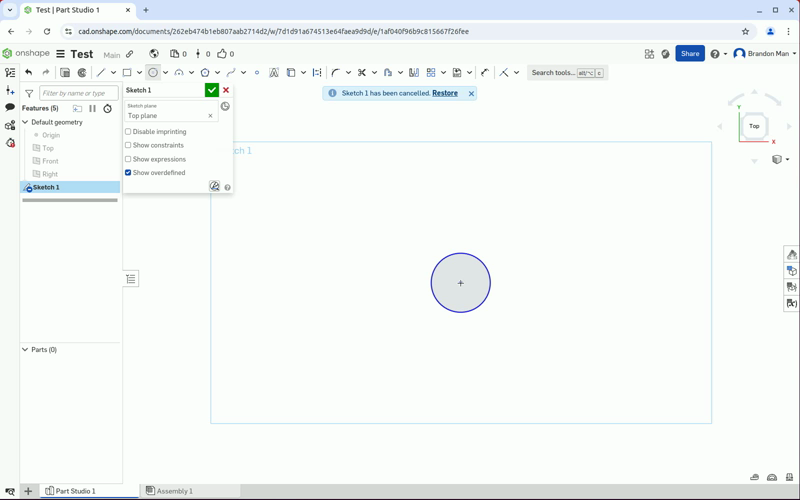
key_up(shift)
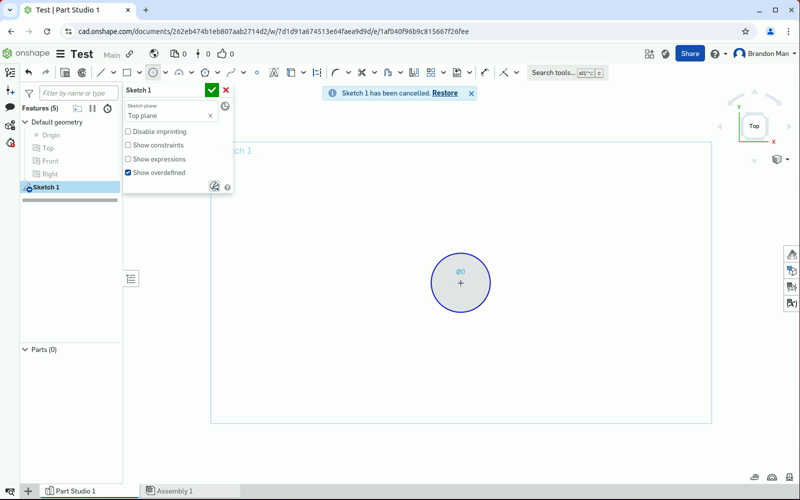
mouse_move(475, 282)
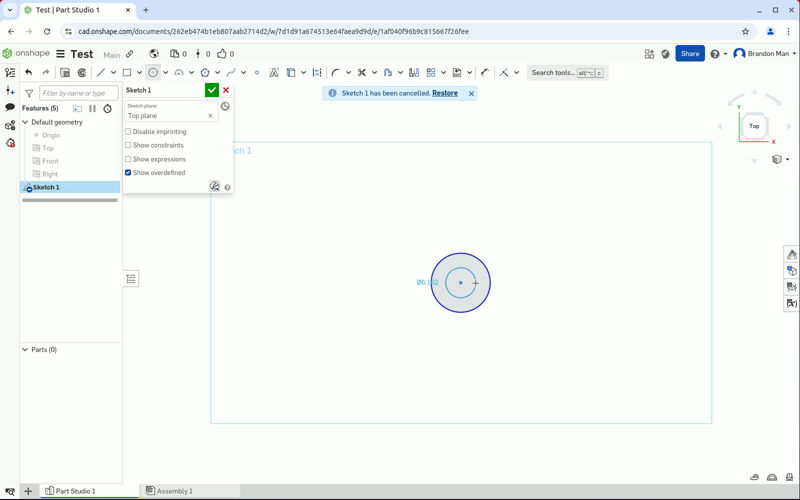
click(475, 282)
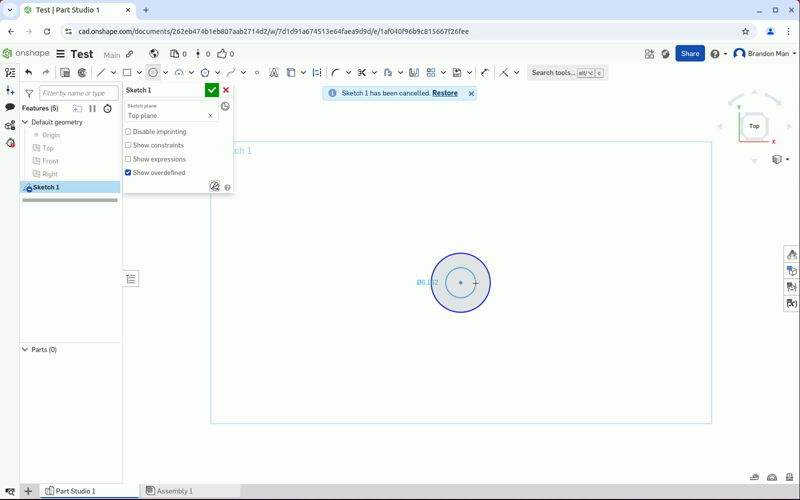
key(esc)
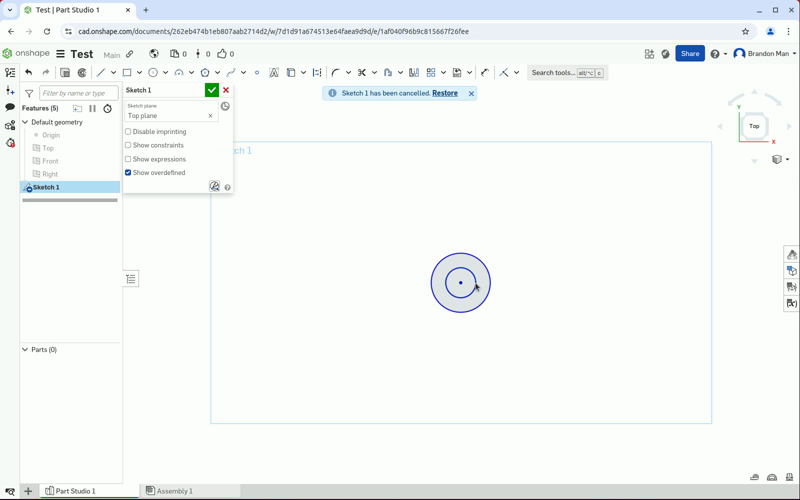
mouse_move(486, 284)
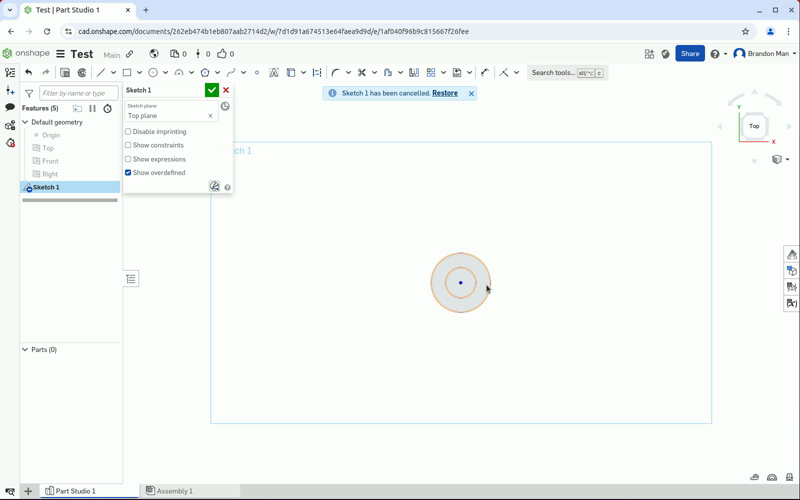
click(486, 284)
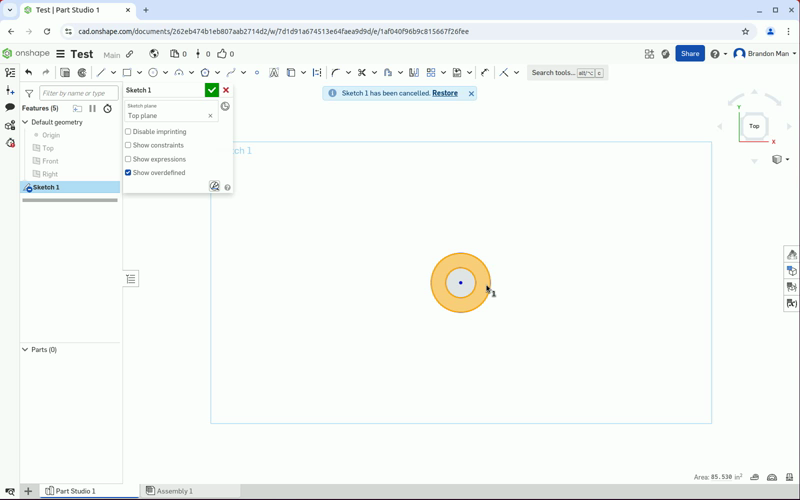
mouse_move(73, 352)
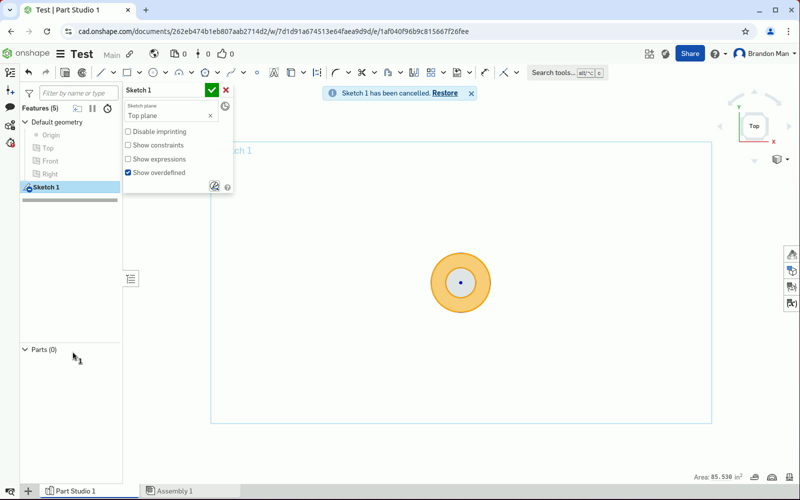
key(shift+y)
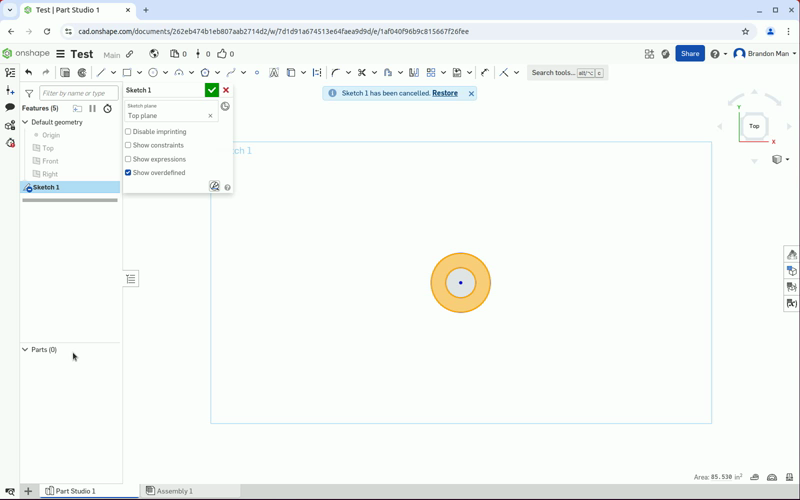
key(shift+e)
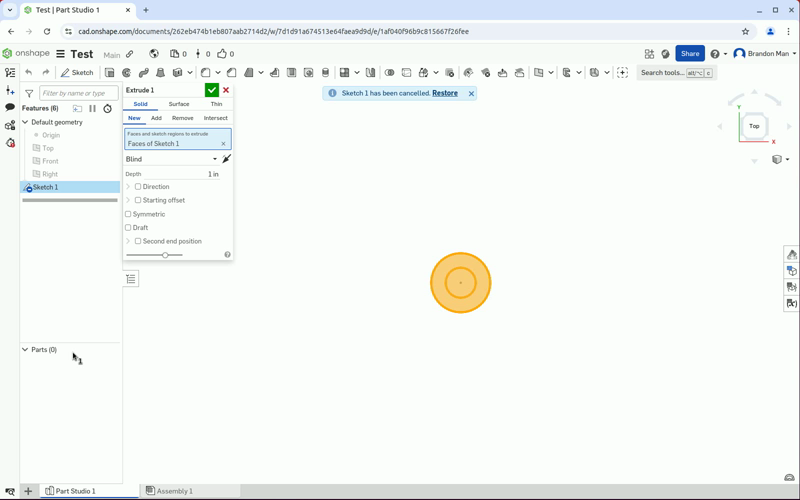
mouse_move(143, 106)
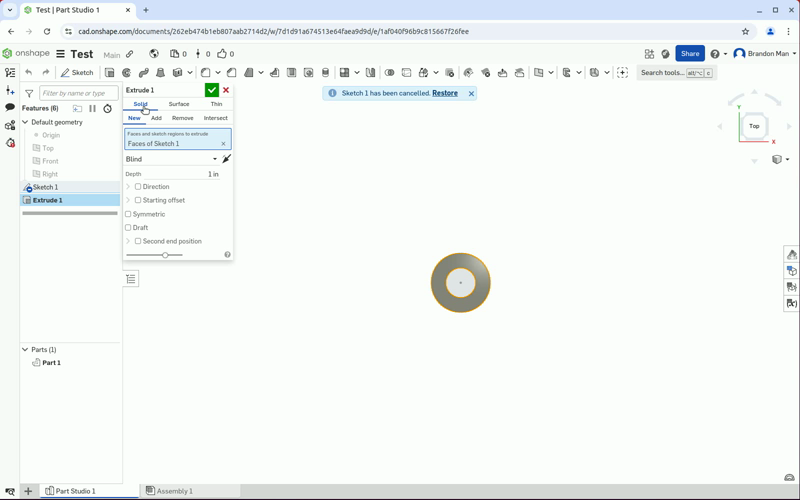
click(143, 106)
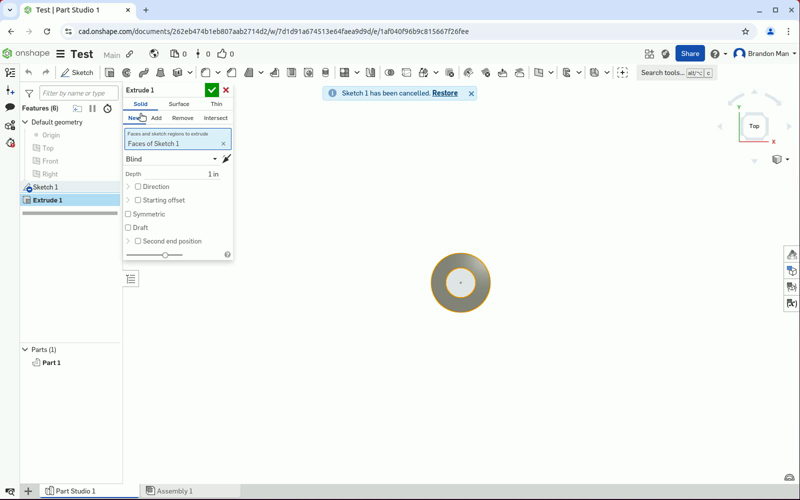
mouse_move(137, 120)
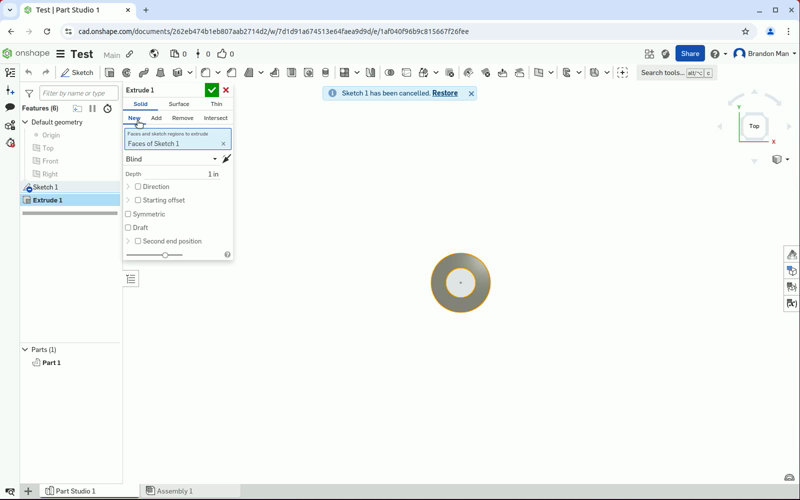
click(137, 120)
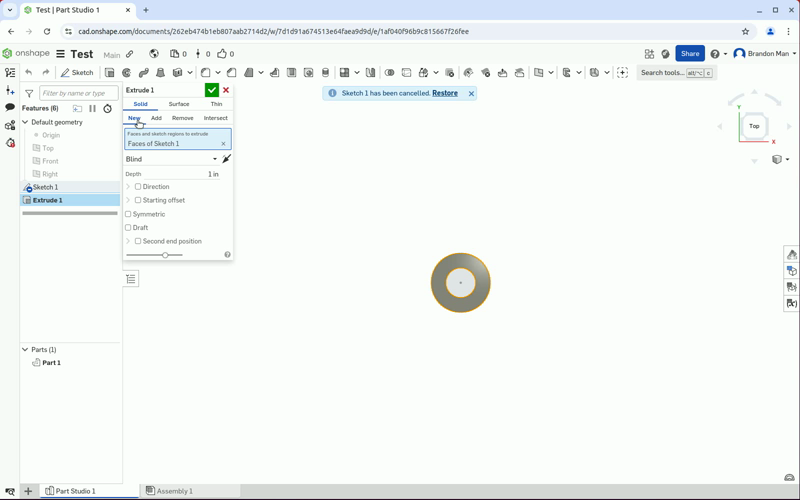
key(tab, 4)
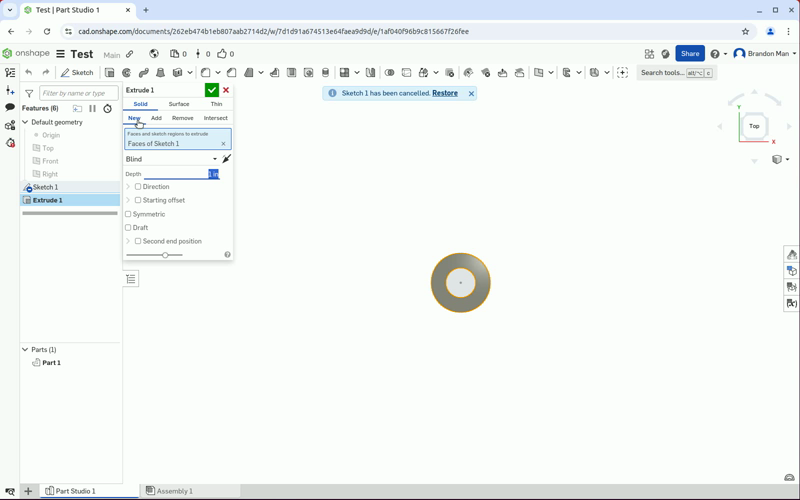
text(1.204)
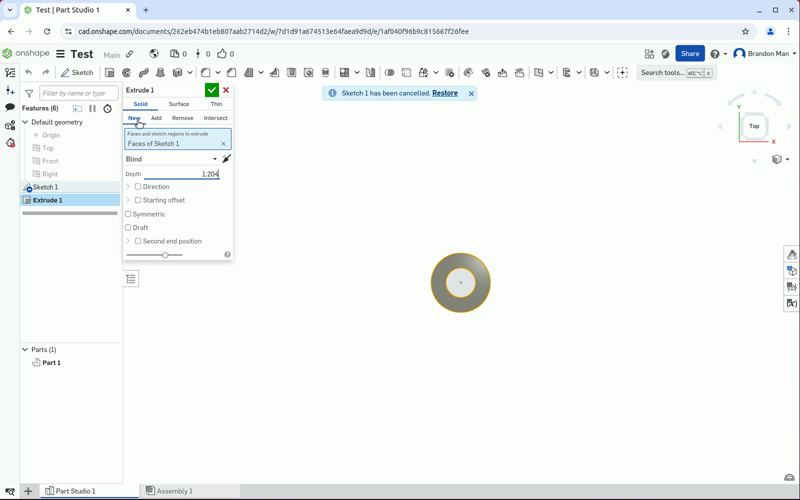
key(enter)
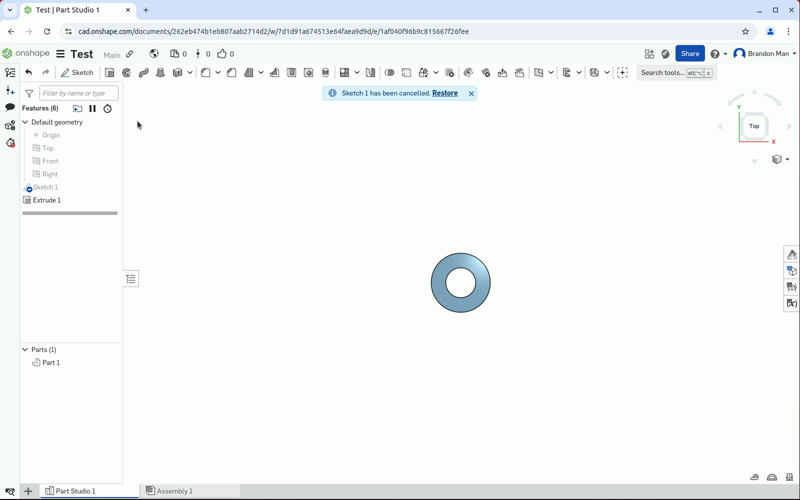
key(shift+h)
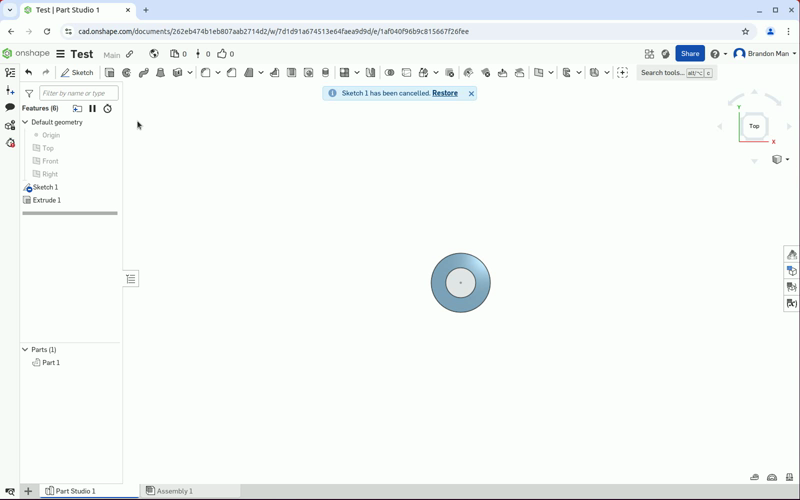
key(shift+h)
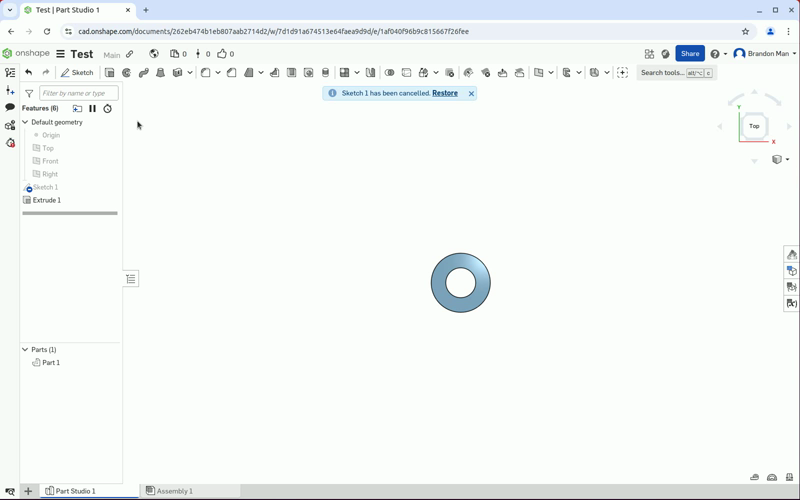
mouse_move(73, 189)
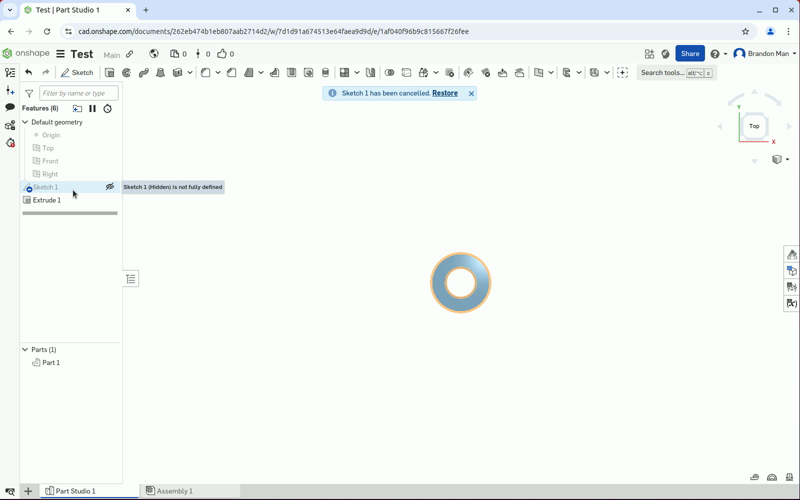
click(73, 189)
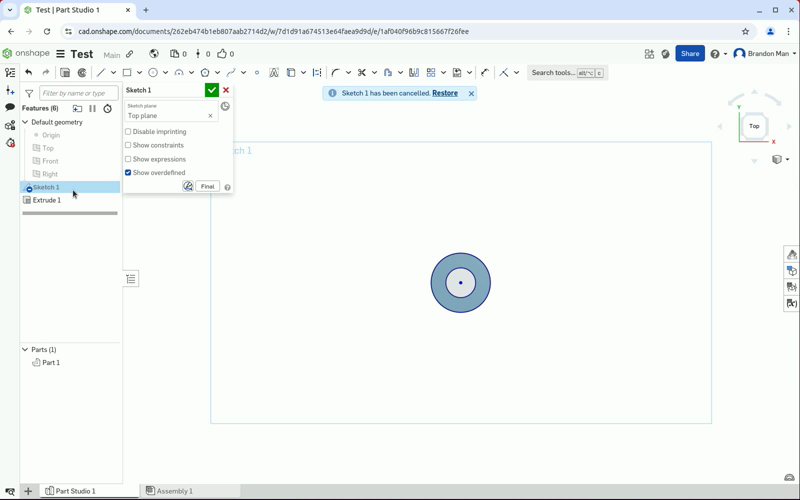
mouse_move(229, 92)
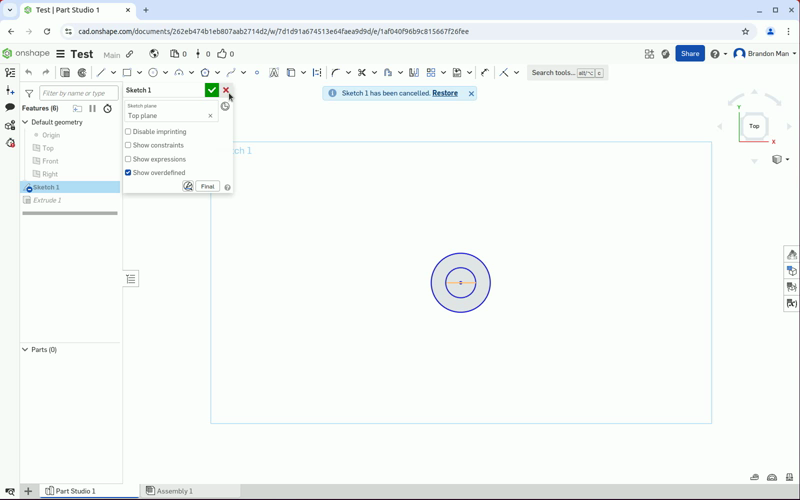
click(229, 92)
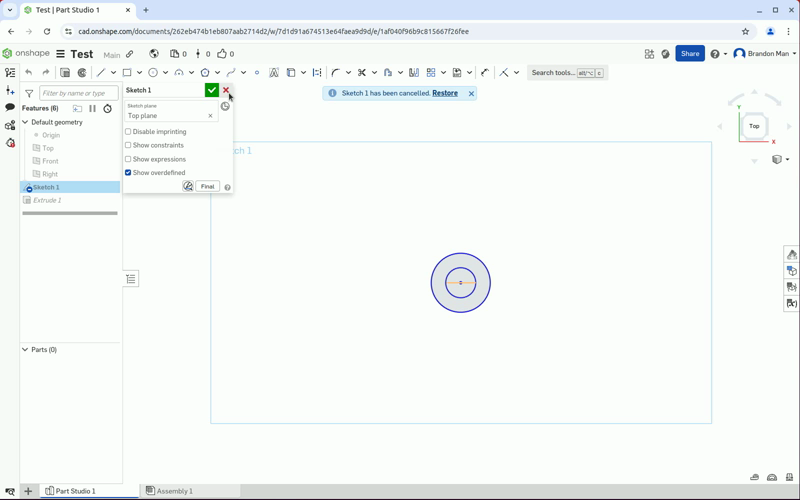
key(shift+s)
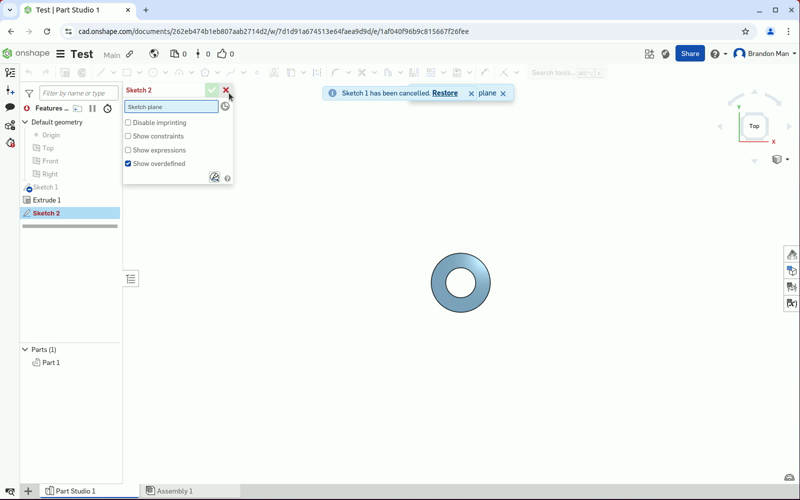
mouse_move(73, 150)
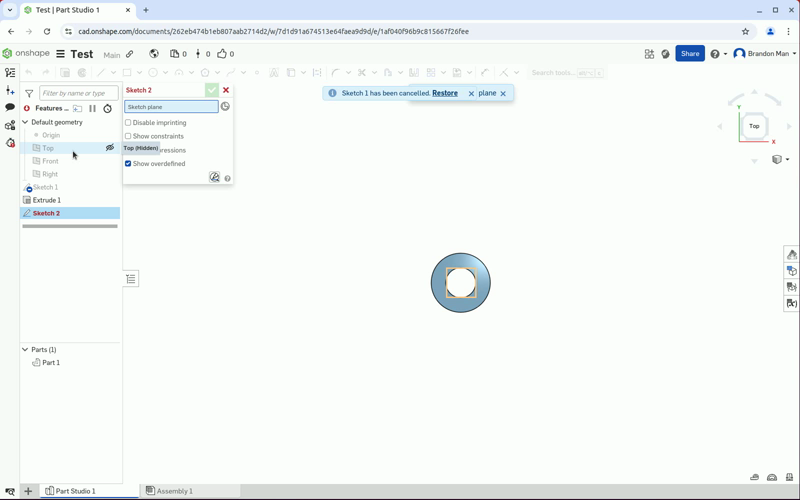
click(73, 150)
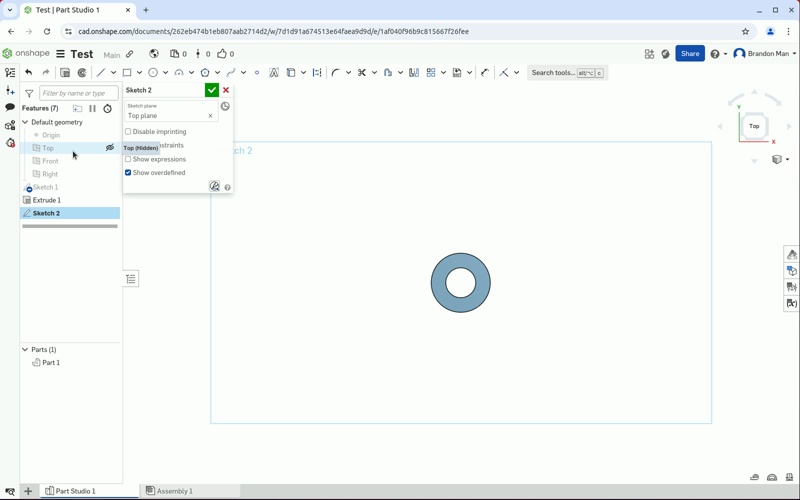
mouse_move(73, 352)
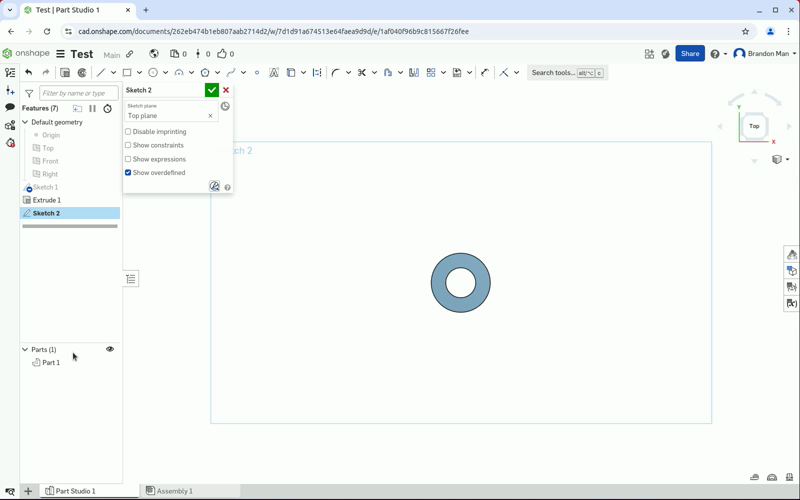
key(y)
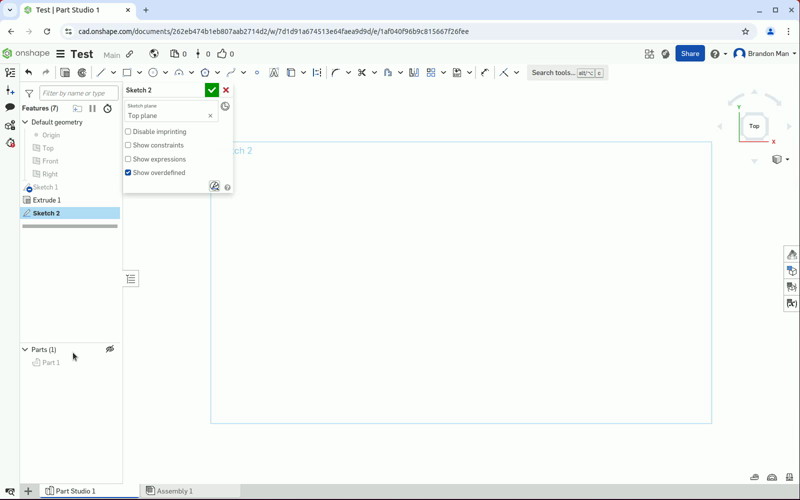
key(c)
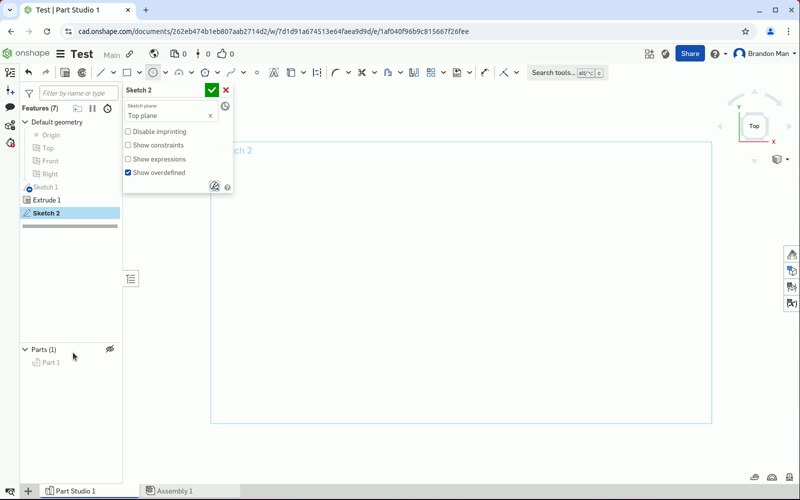
key_down(shift)
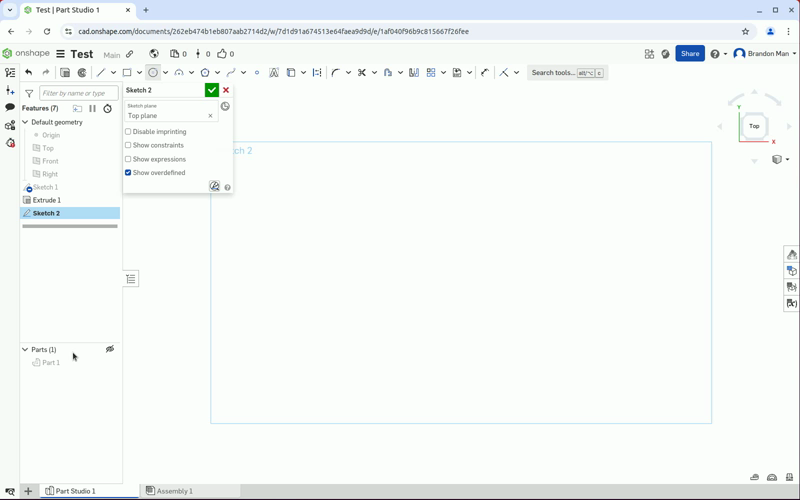
mouse_move(559, 282)
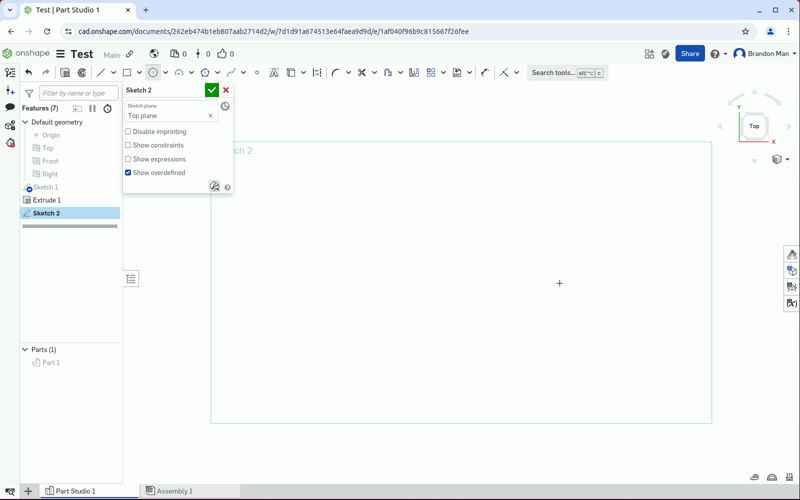
click(559, 282)
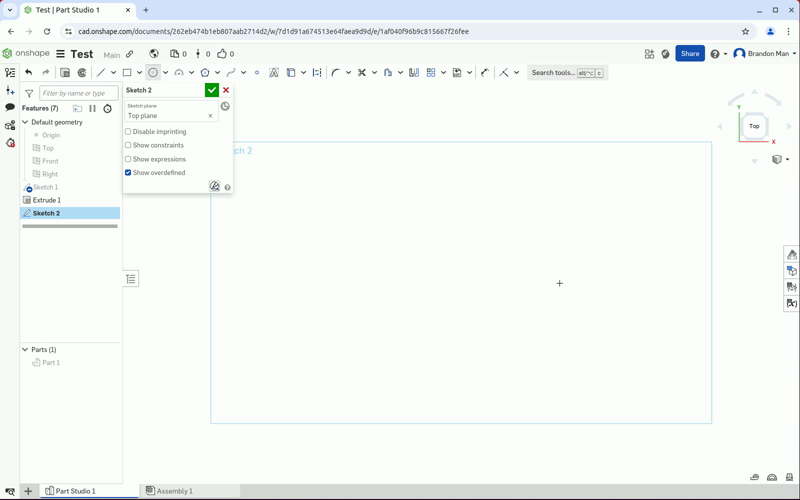
key_up(shift)
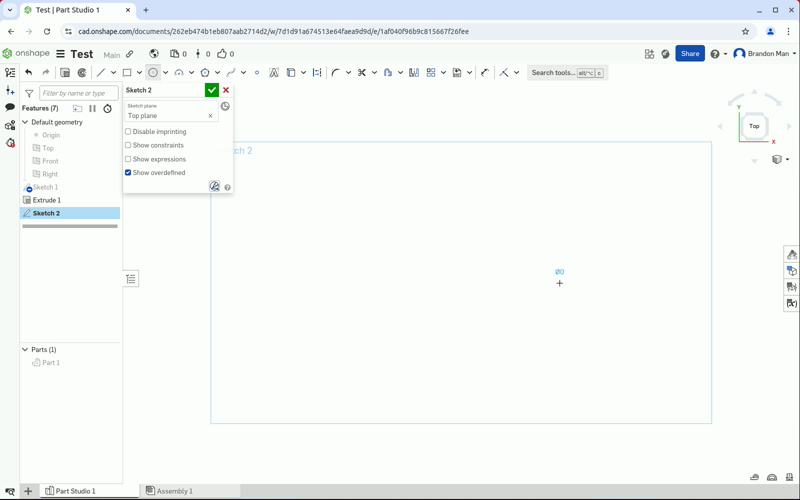
mouse_move(574, 282)
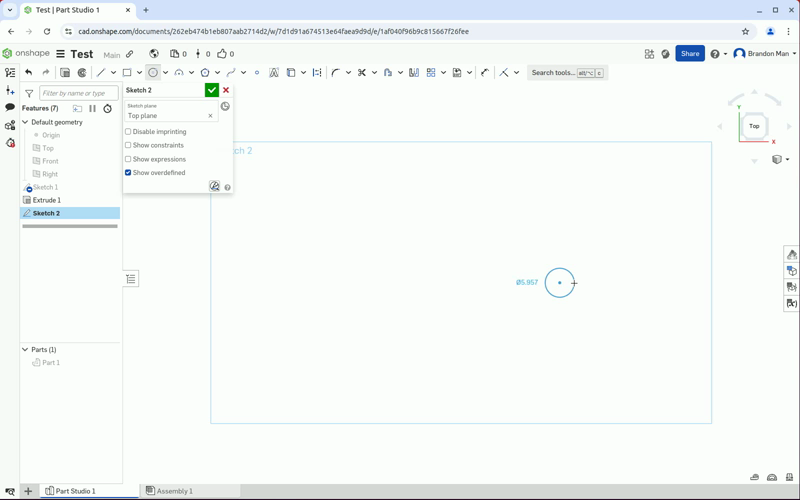
click(574, 282)
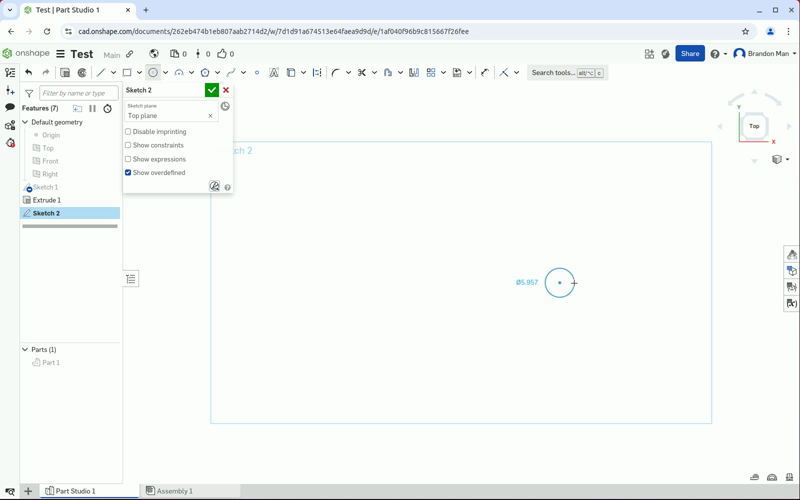
key(esc)
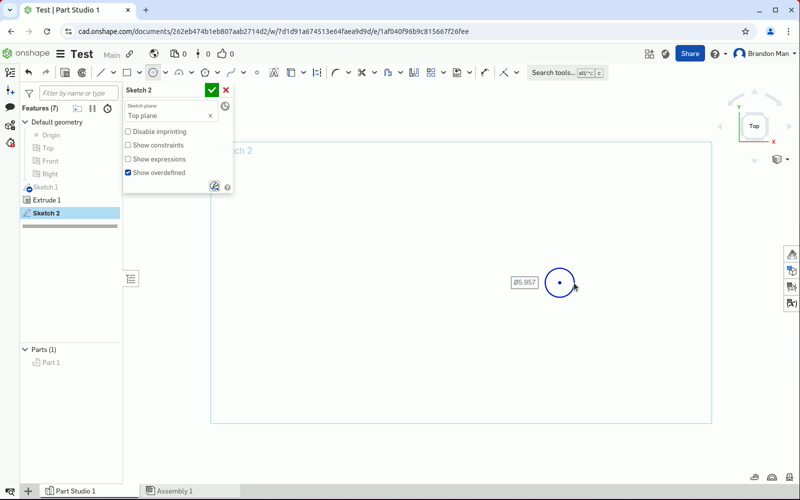
mouse_move(562, 294)
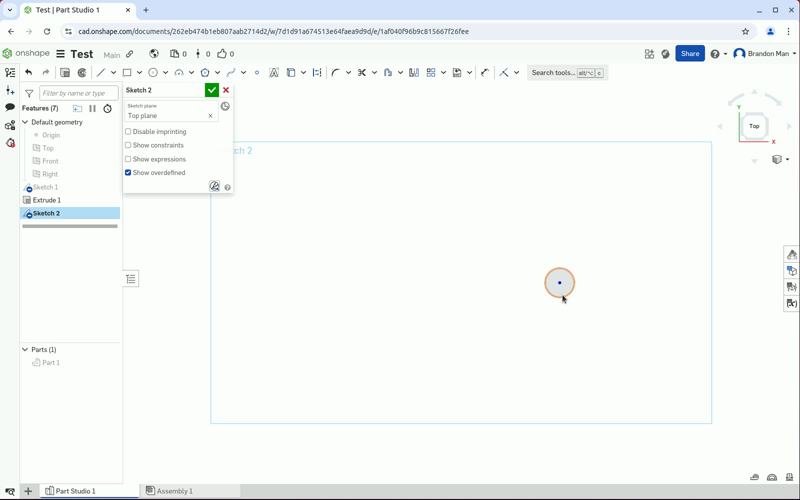
scroll(6)
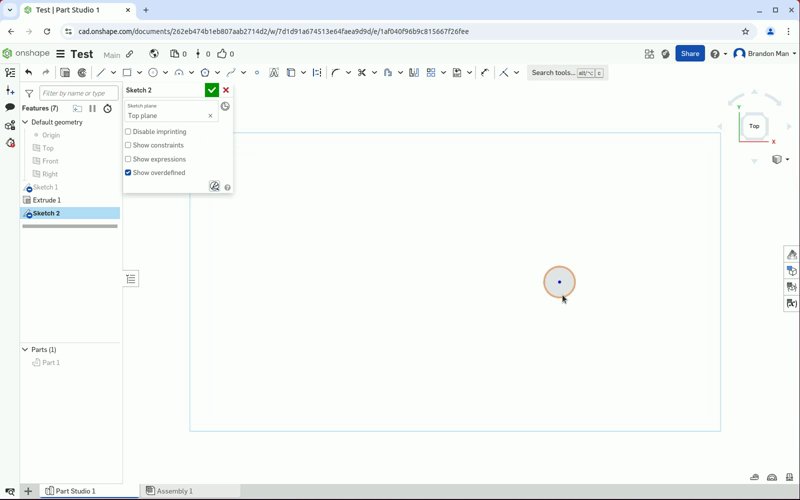
scroll(6)
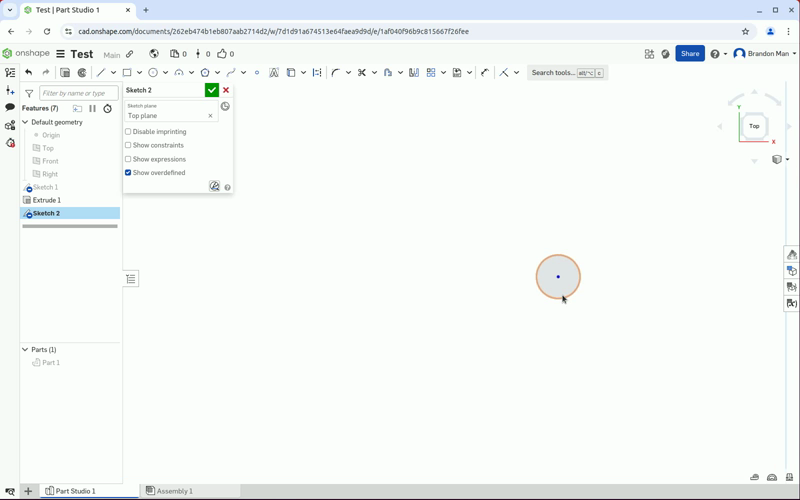
scroll(6)
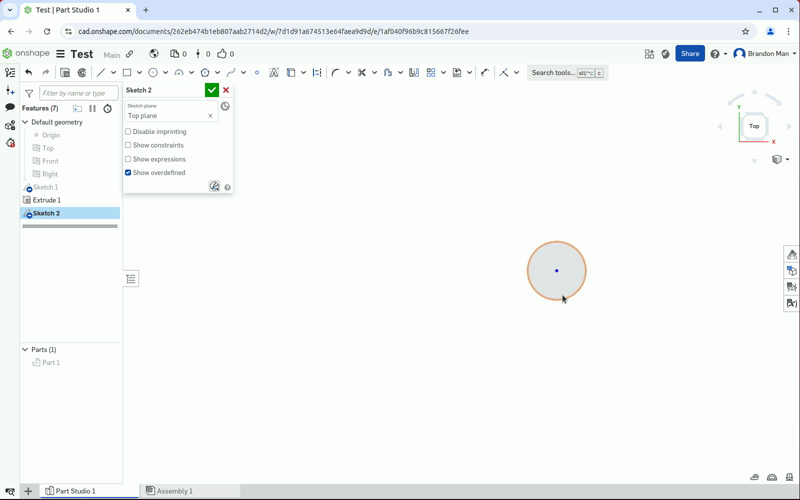
scroll(6)
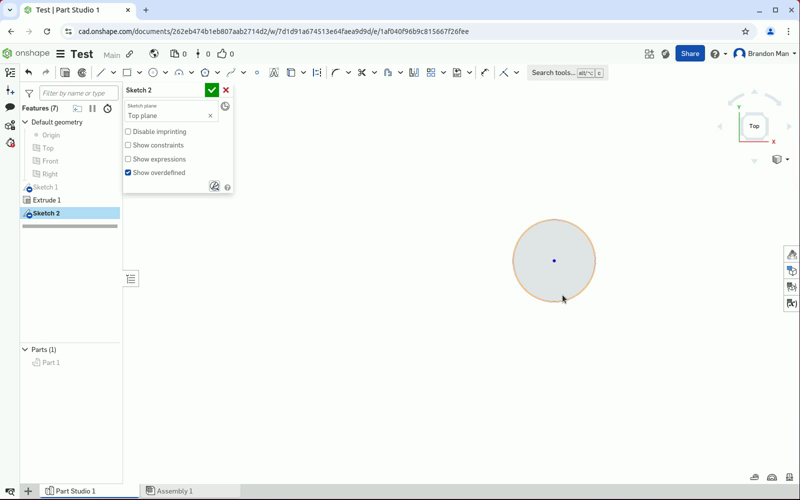
scroll(6)
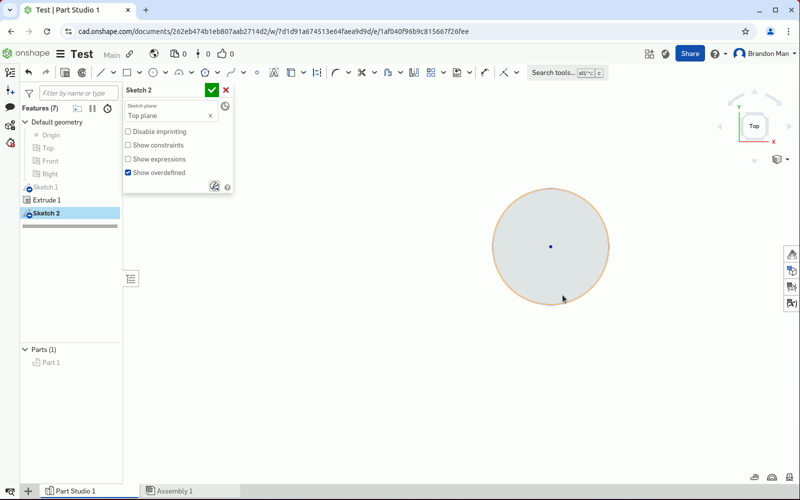
scroll(6)
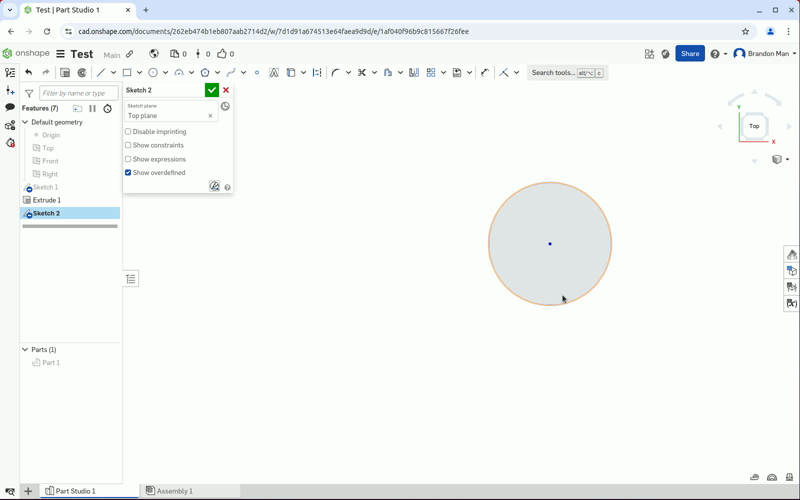
scroll(6)
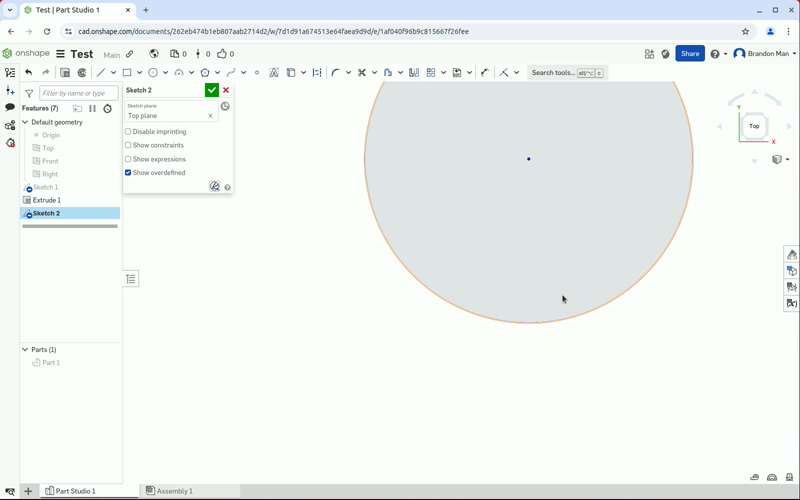
click(562, 294)
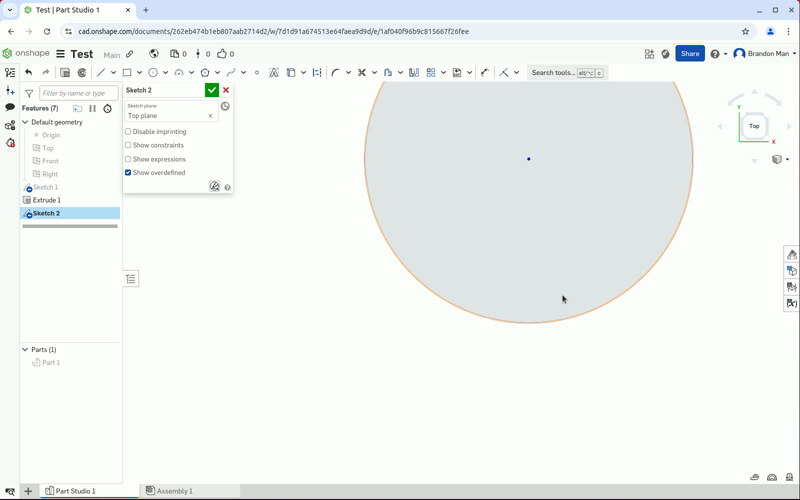
scroll(-6)
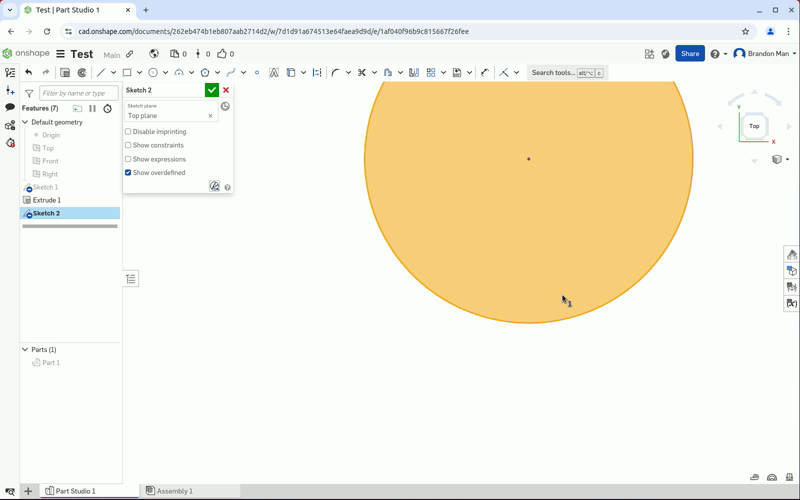
scroll(-6)
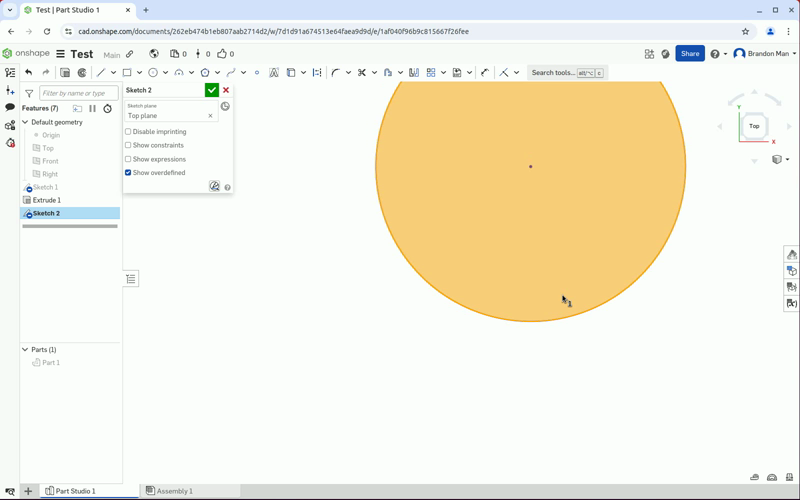
scroll(-6)
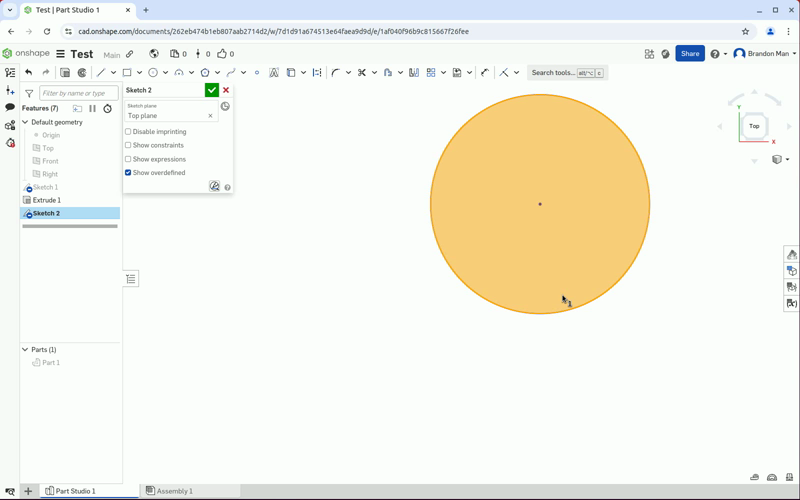
scroll(-6)
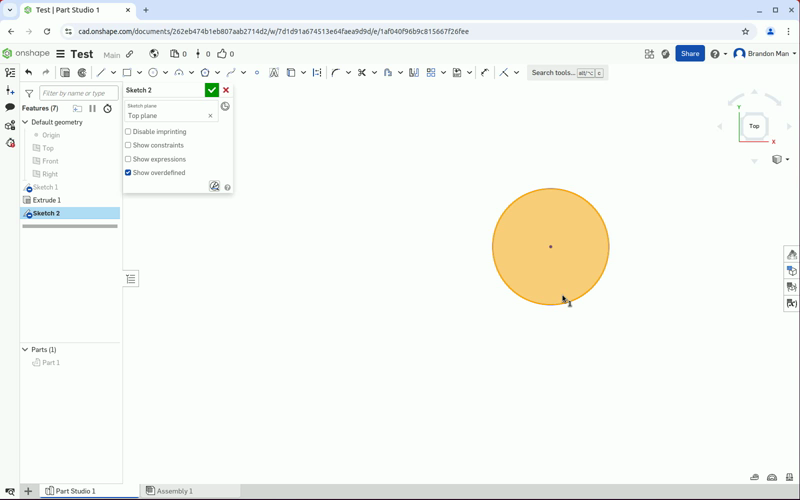
scroll(-6)
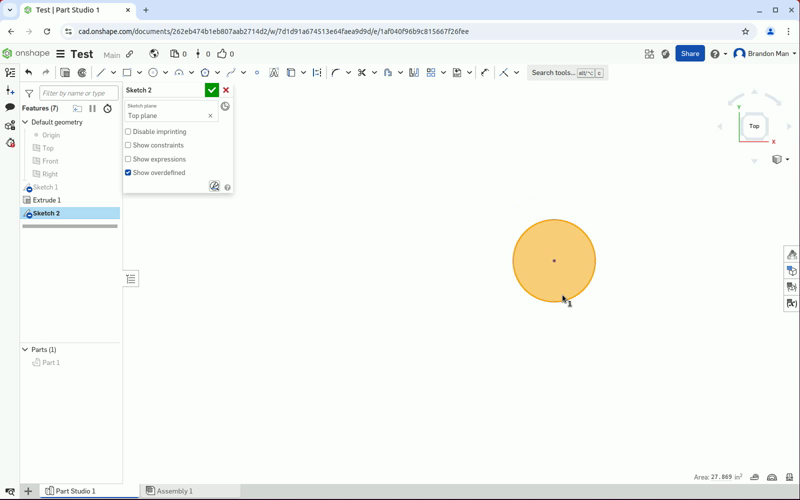
scroll(-6)
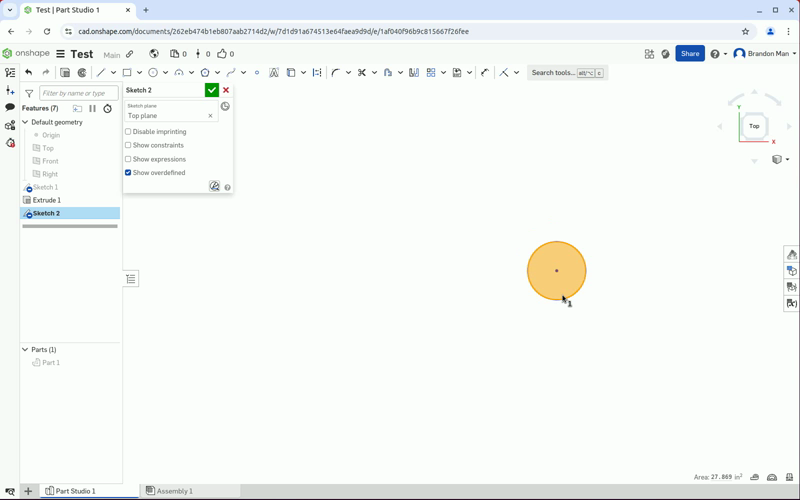
scroll(-6)
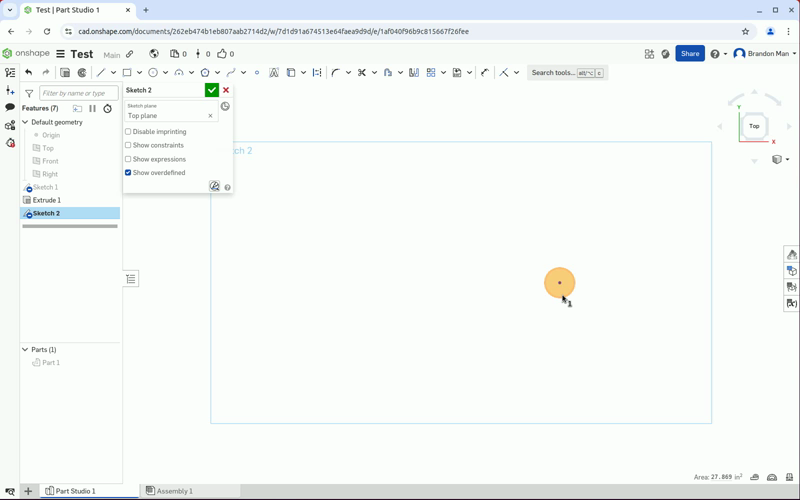
mouse_move(73, 352)
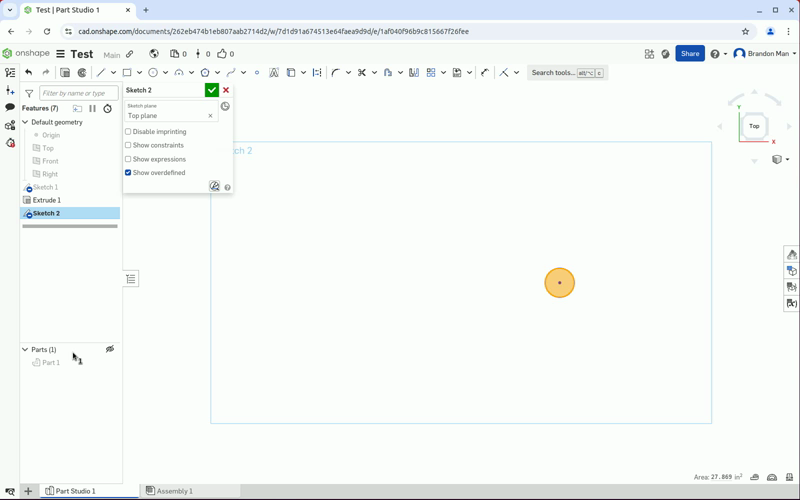
key(shift+y)
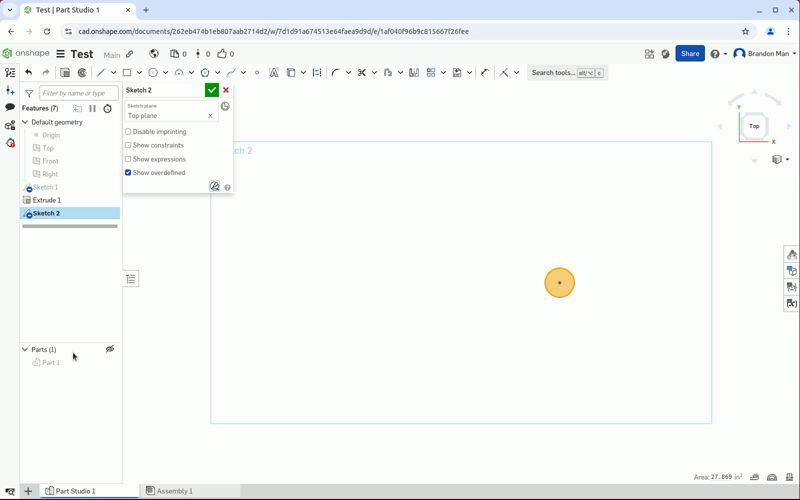
key(shift+e)
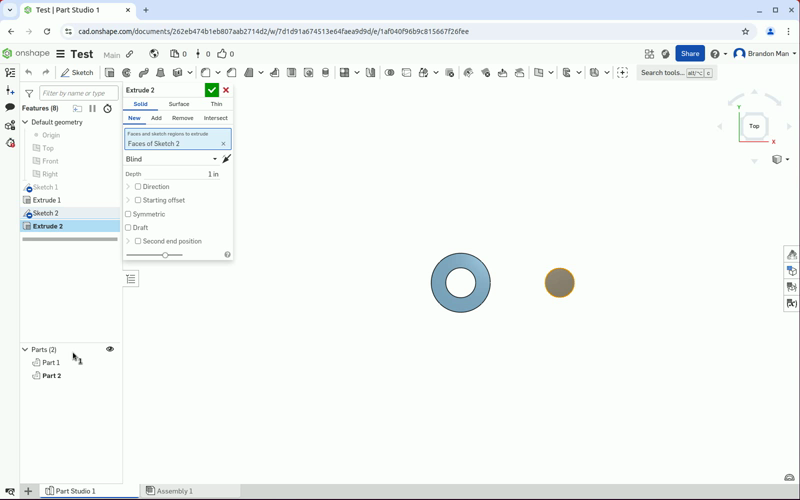
mouse_move(143, 106)
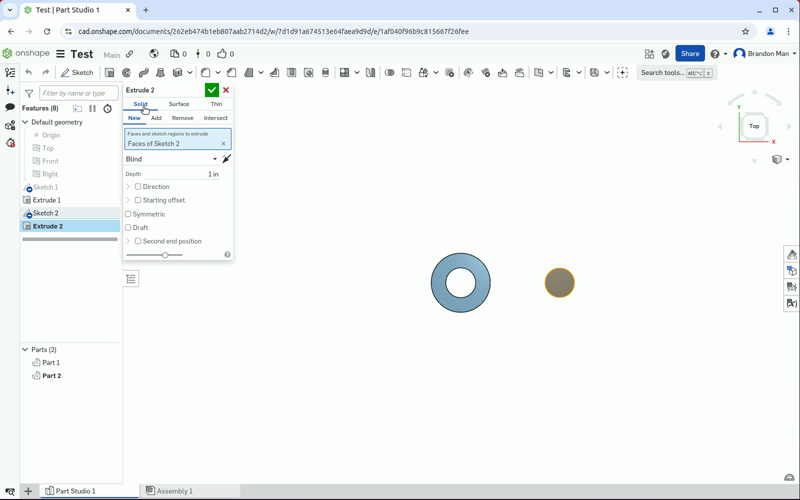
click(143, 106)
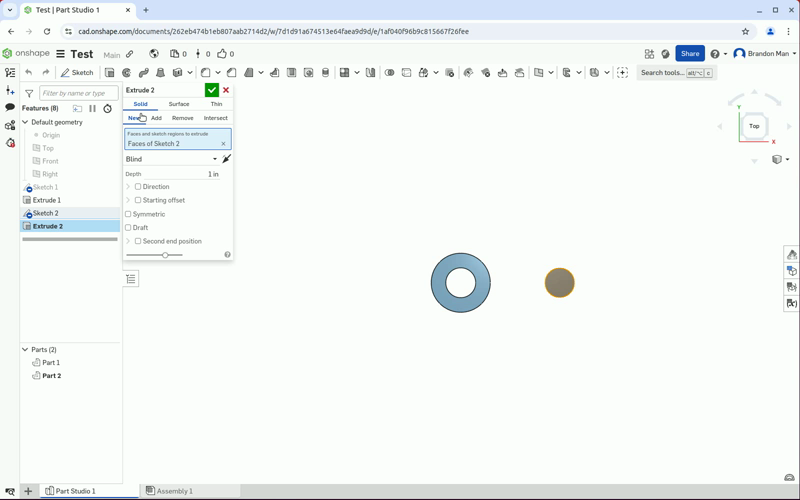
mouse_move(137, 120)
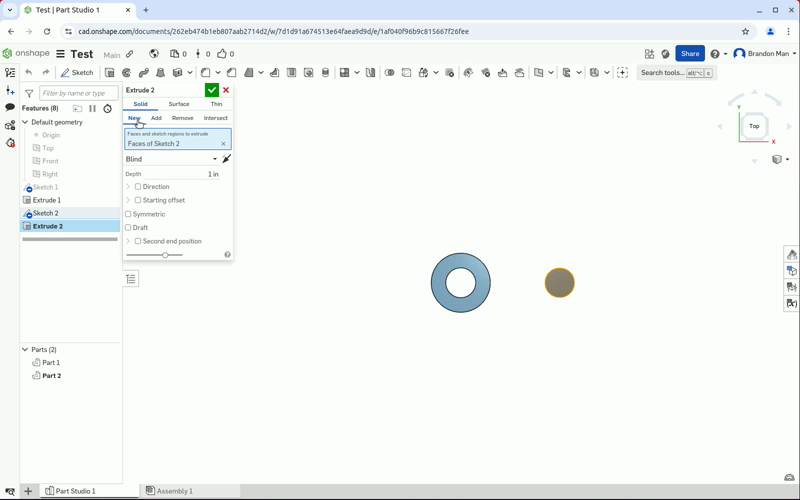
click(137, 120)
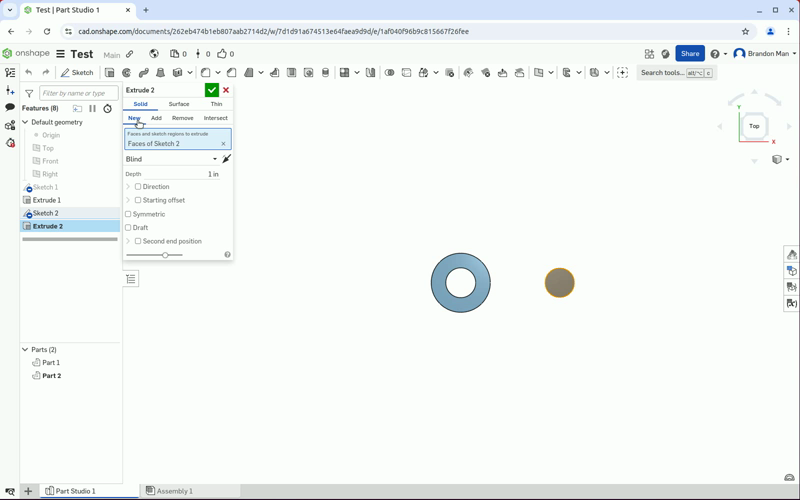
key(tab, 4)
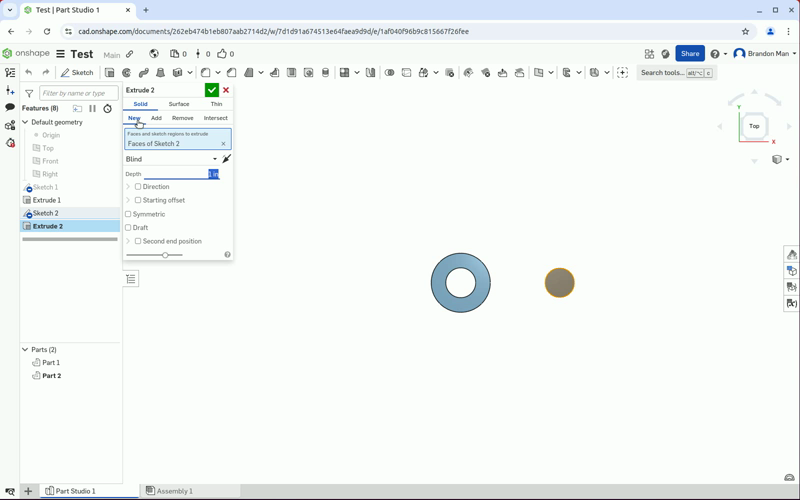
text(1.204)
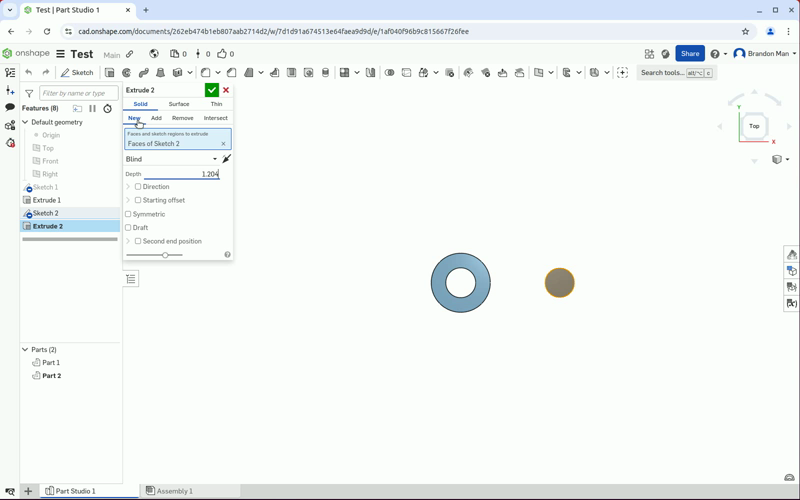
key(enter)
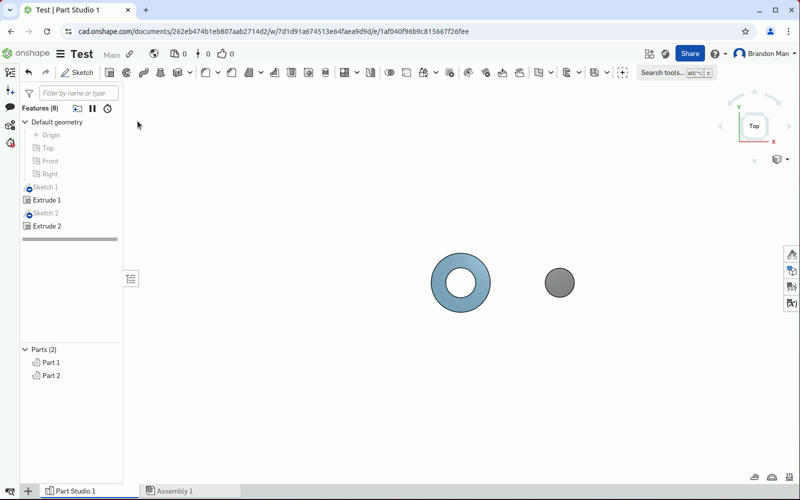
key(shift+h)
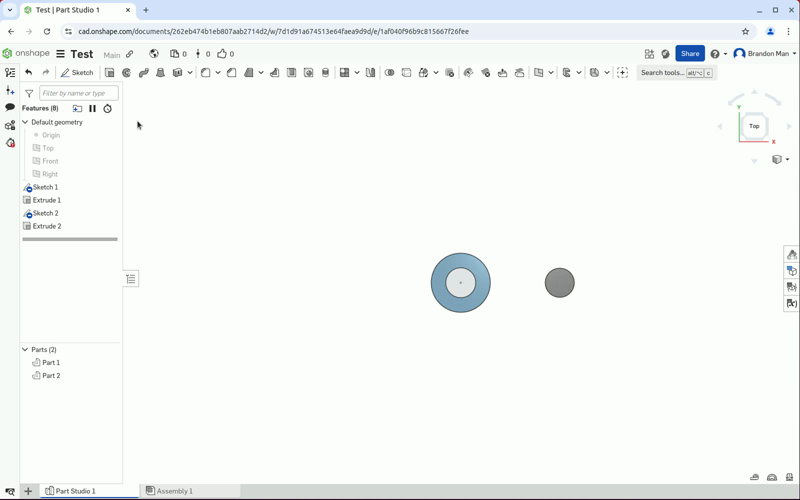
key(shift+h)
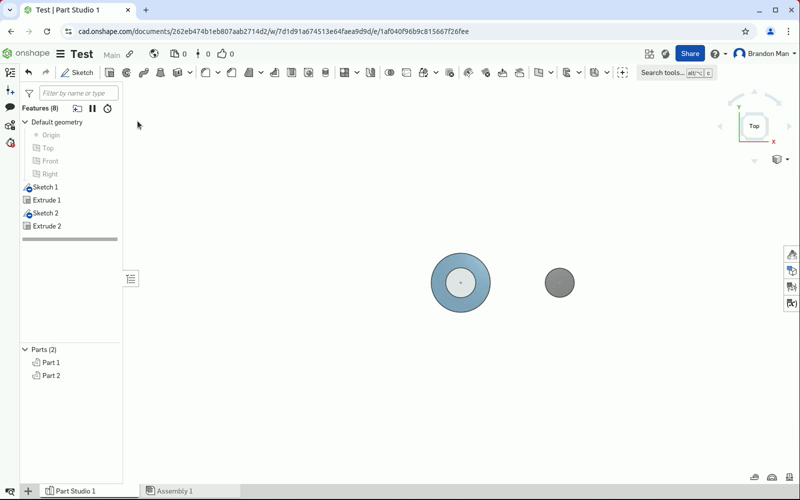
key(shift+7)
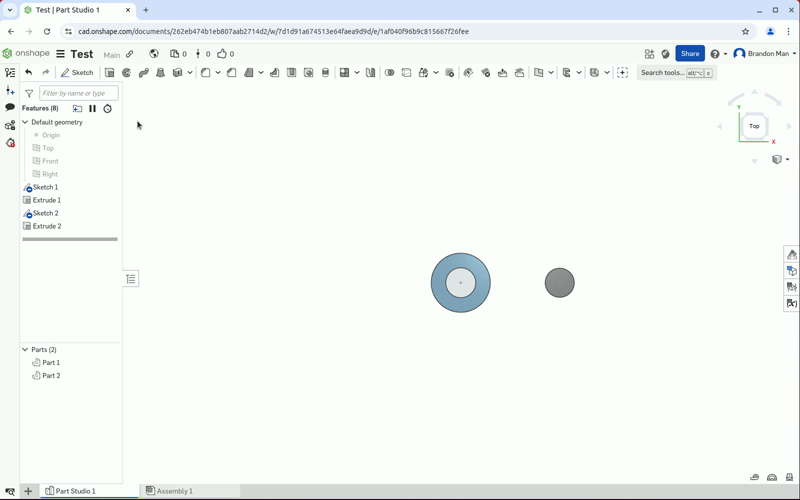
key(up, 3)
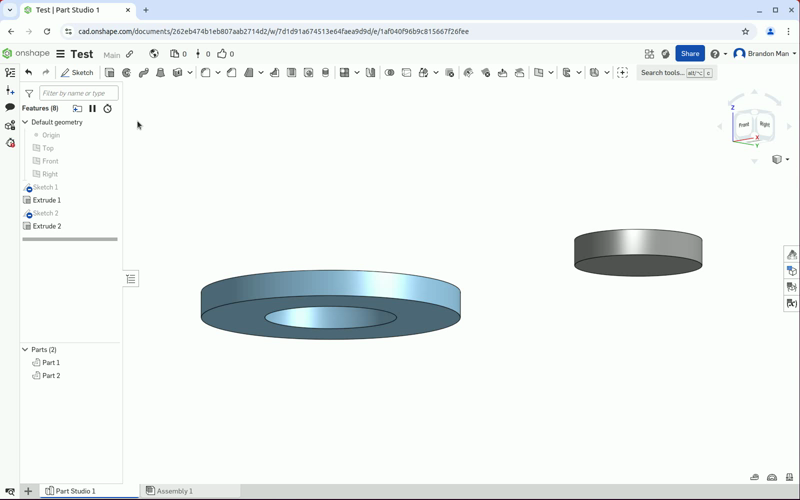
key(left, 3)
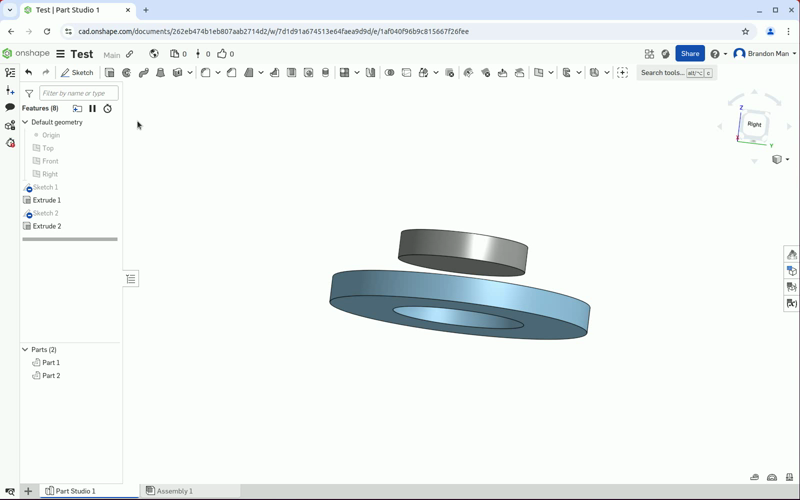
key(right, 3)
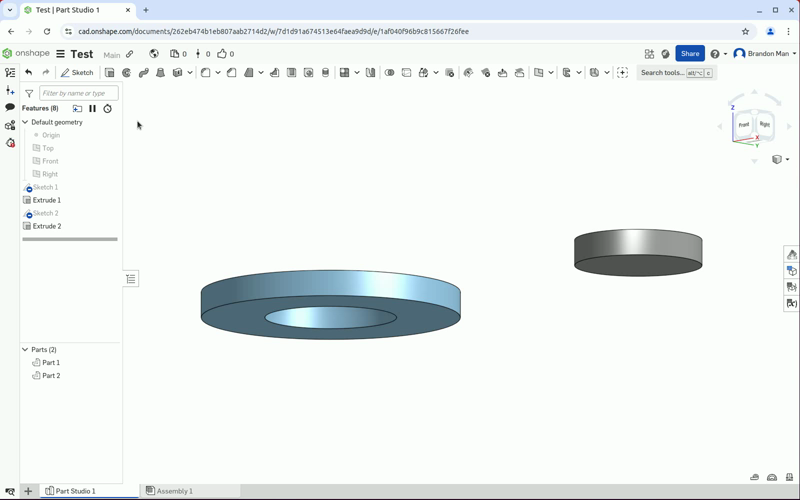
key(down, 3)
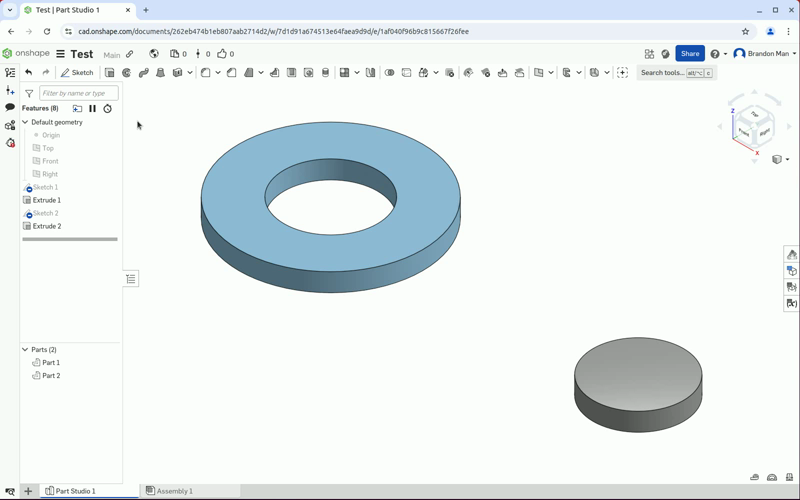
mouse_move(73, 189)
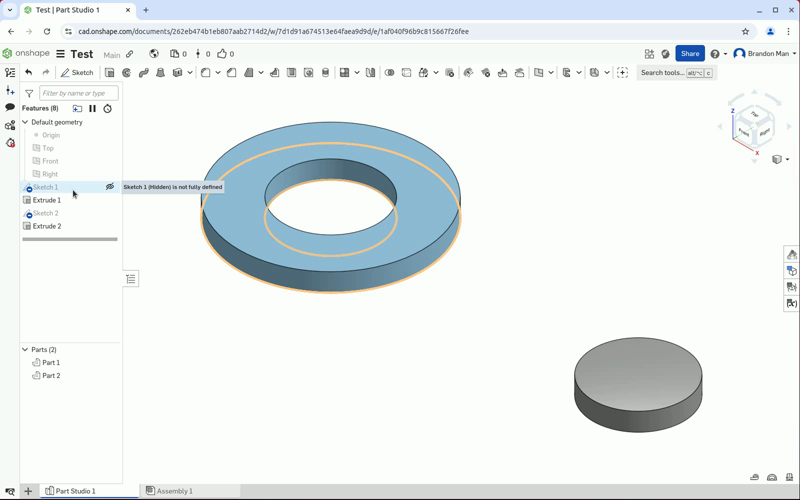
click(73, 189)